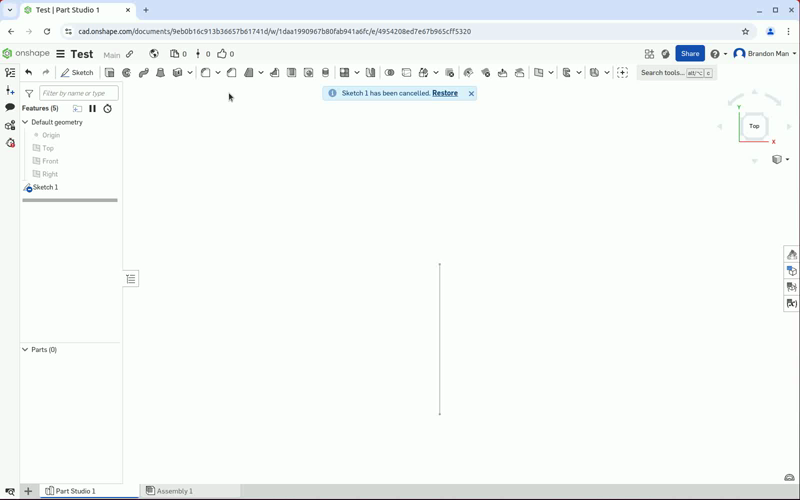
key(shift+h)
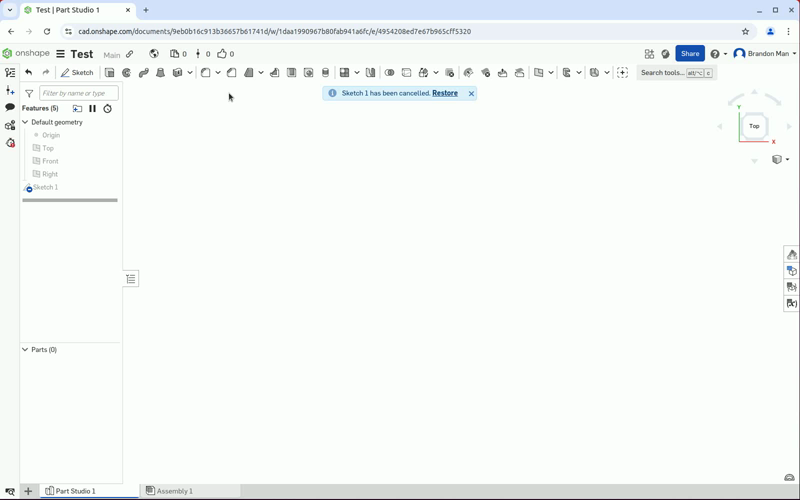
mouse_move(73, 352)
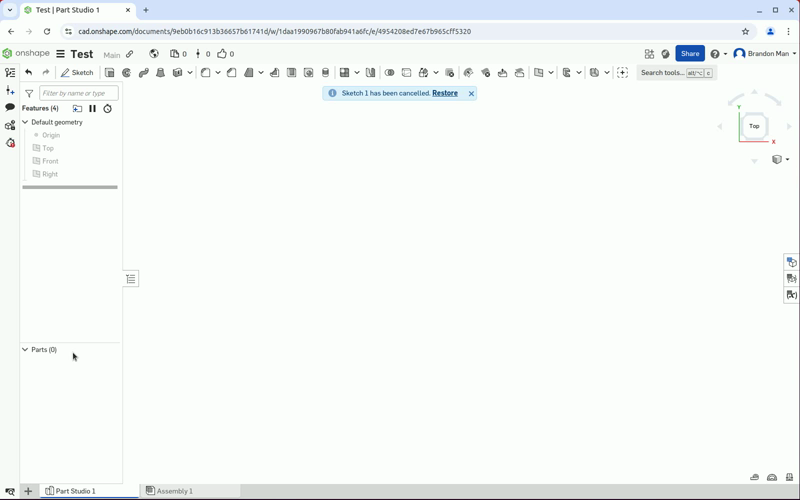
key(y)
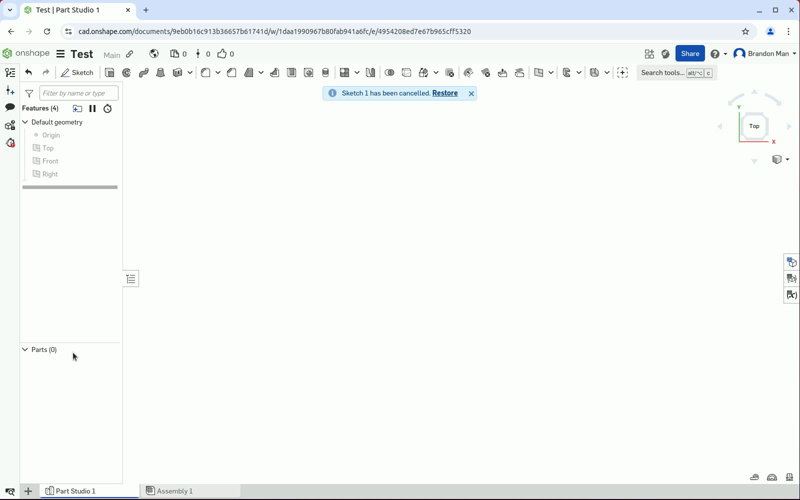
key(shift+p)
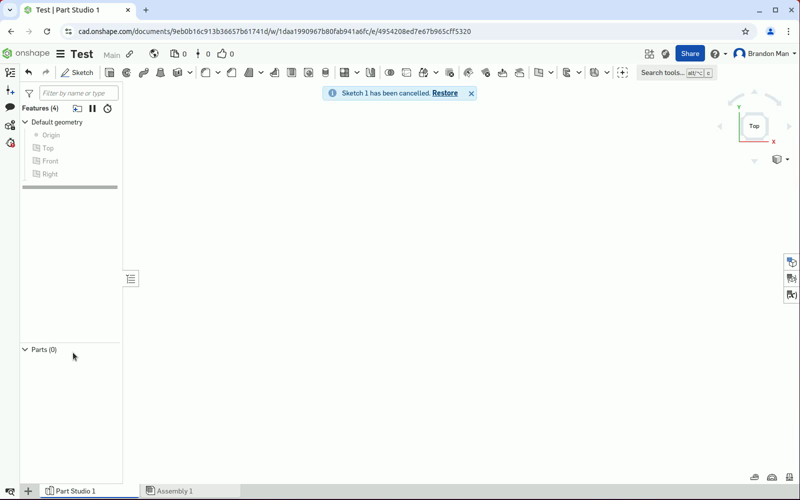
key(space)
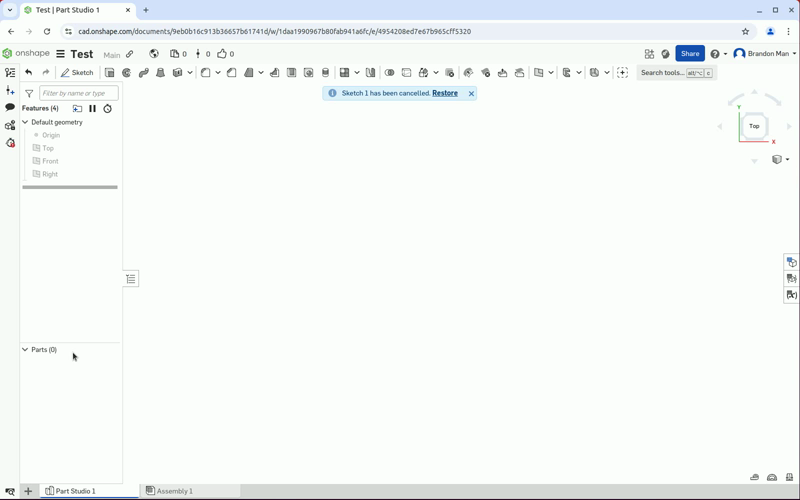
key_down(shift)
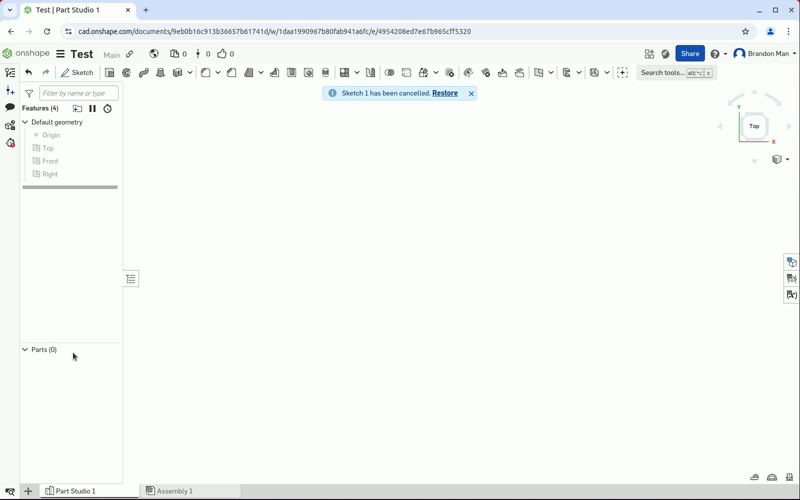
key(up)
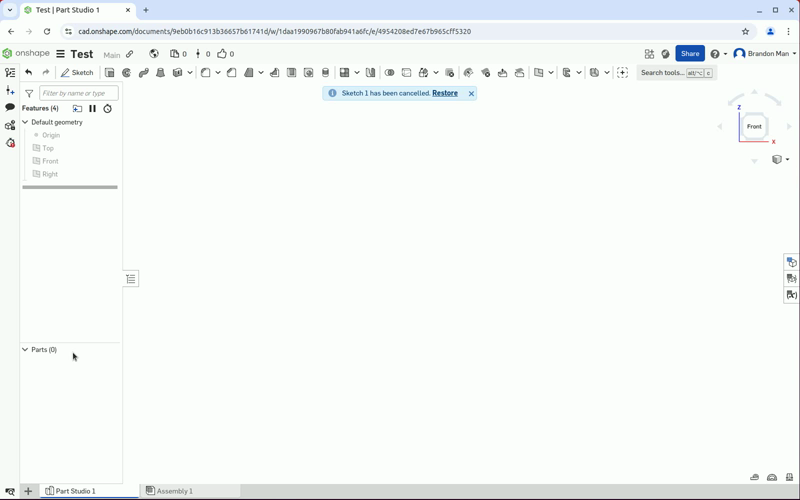
key_up(shift)
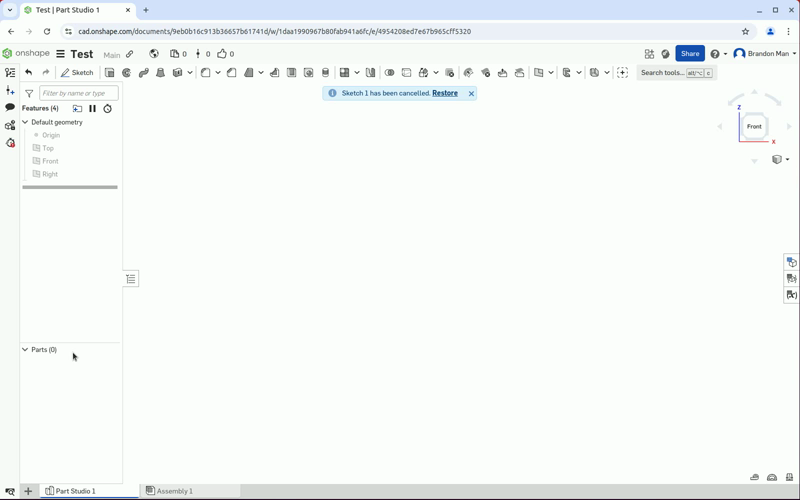
mouse_move(73, 352)
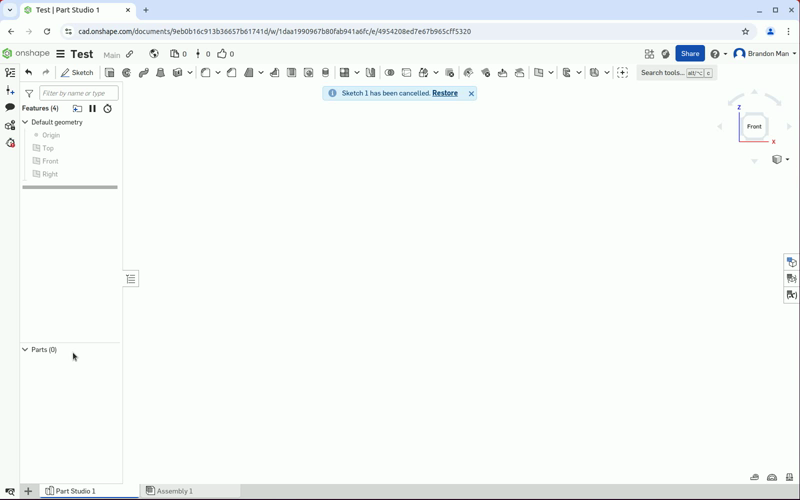
key(shift+y)
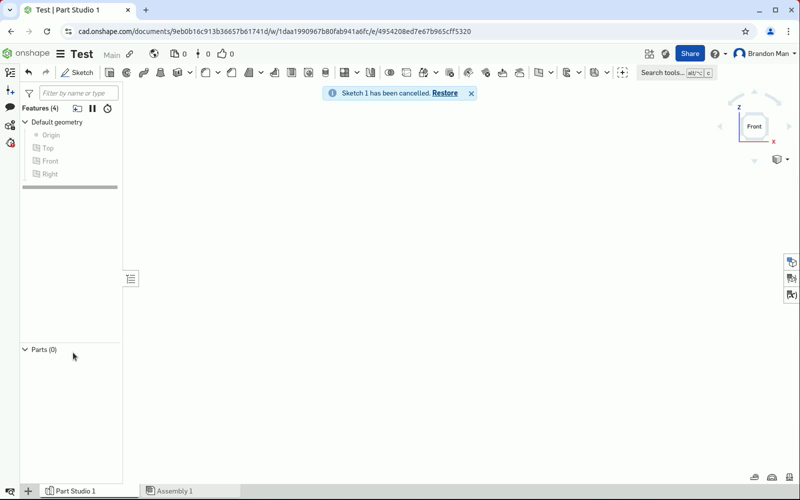
key(shift+s)
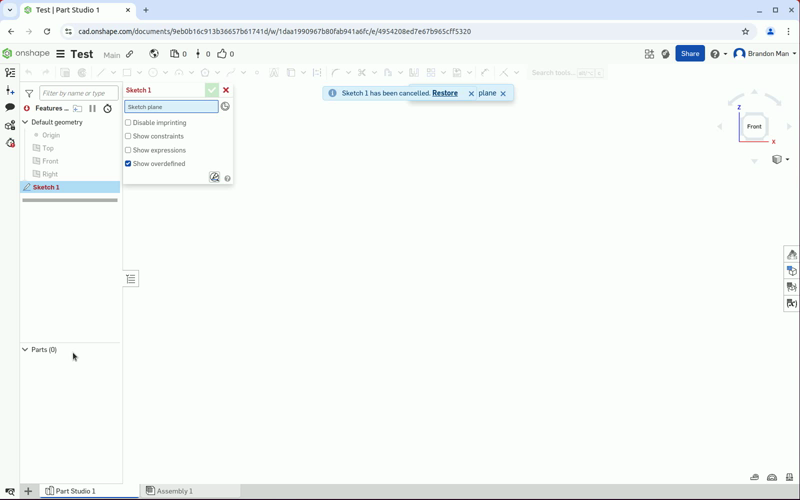
mouse_move(73, 163)
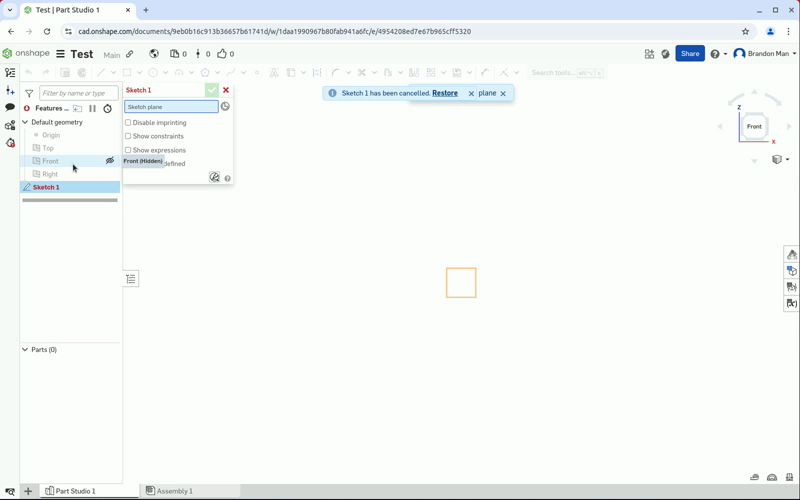
click(73, 163)
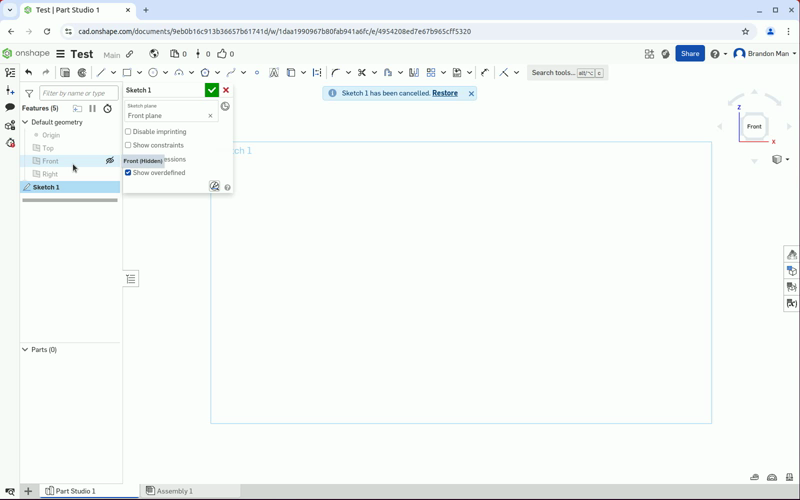
mouse_move(73, 352)
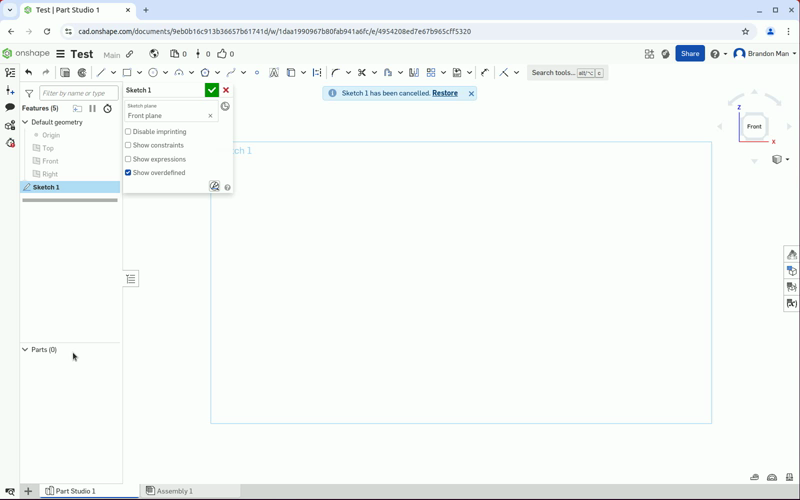
key(y)
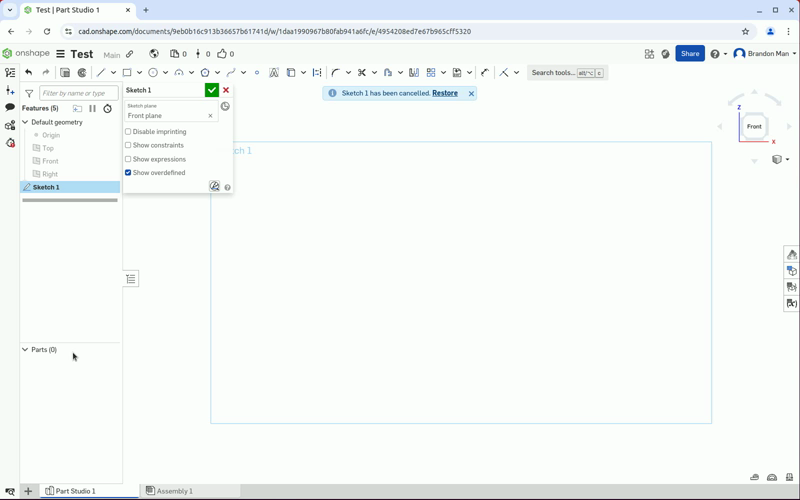
key(l)
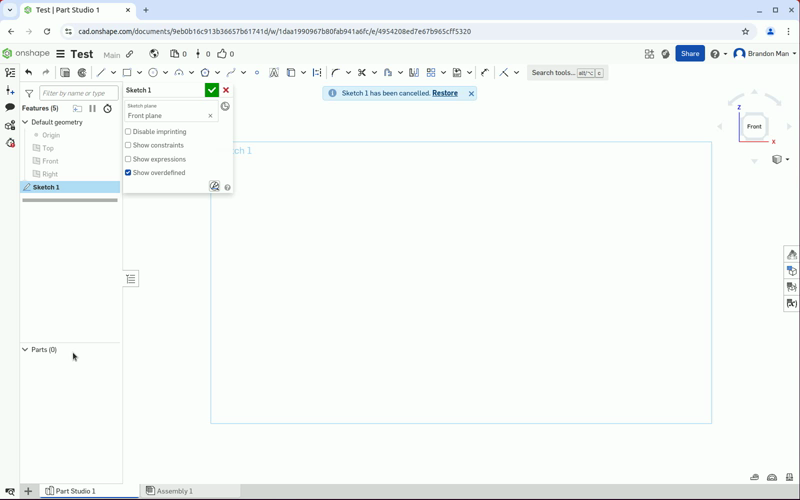
key_down(shift)
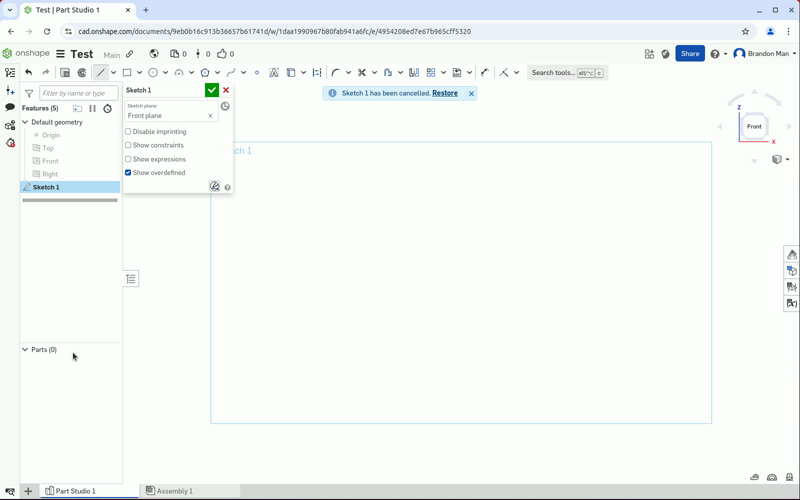
mouse_move(348, 315)
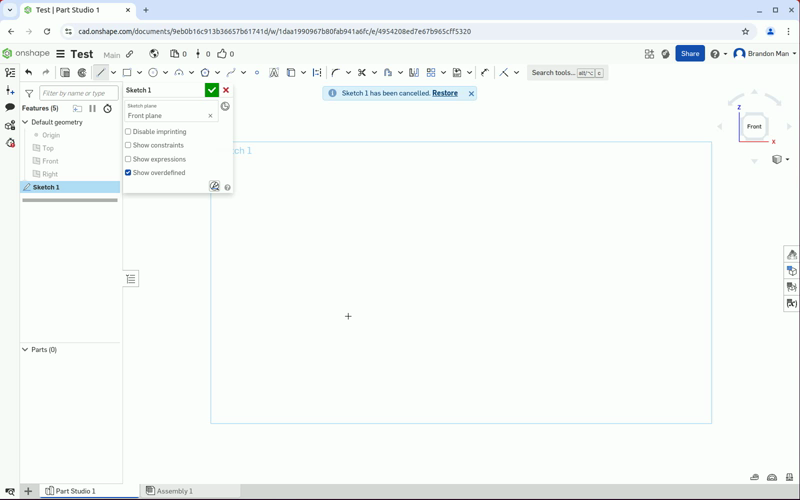
click(348, 315)
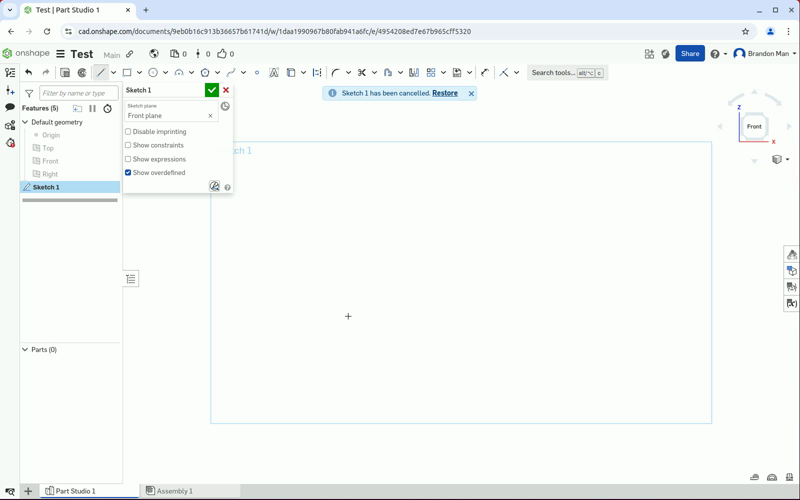
key_up(shift)
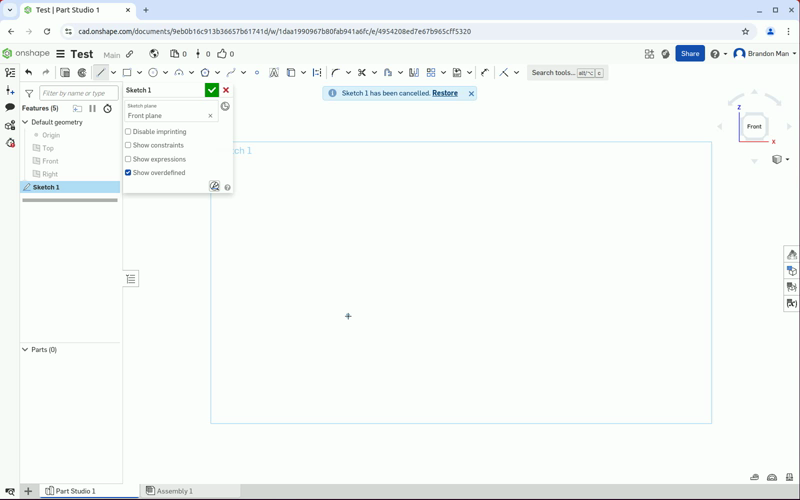
key_down(shift)
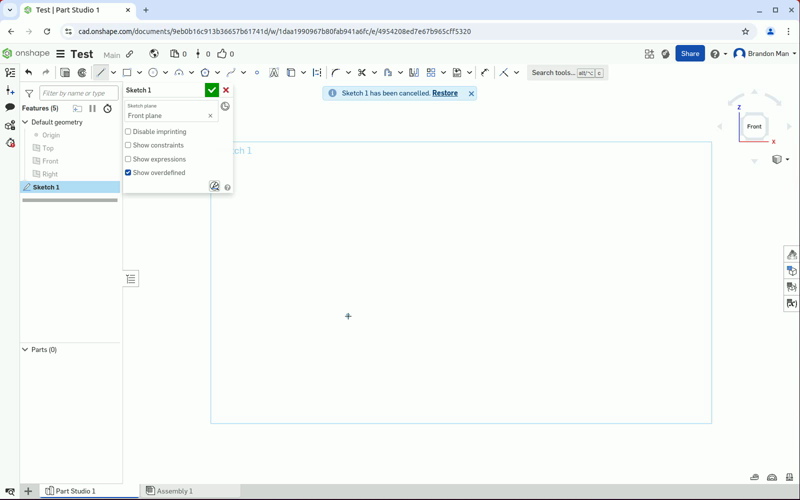
mouse_move(572, 315)
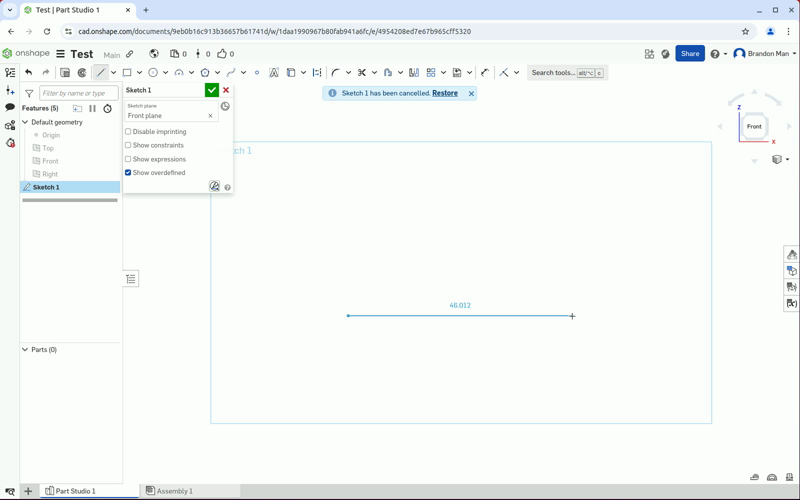
click(572, 315)
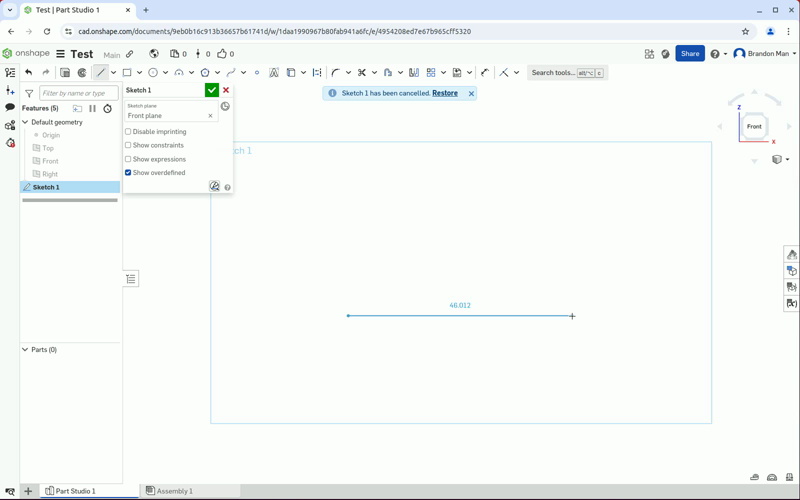
key_up(shift)
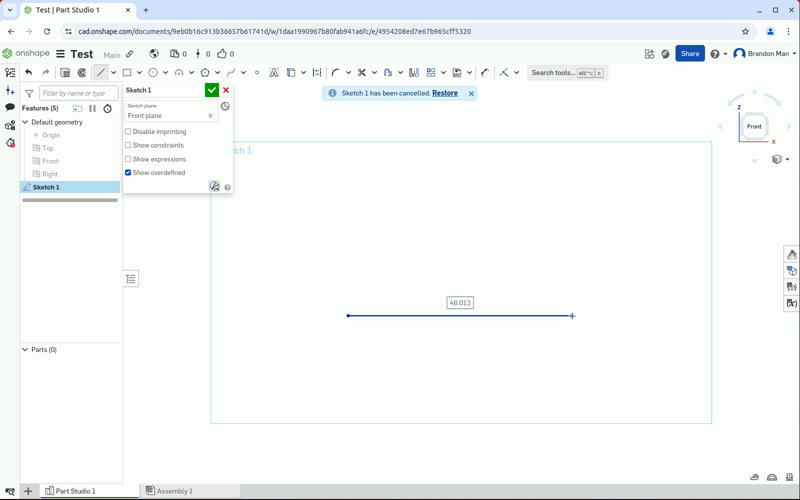
key_down(shift)
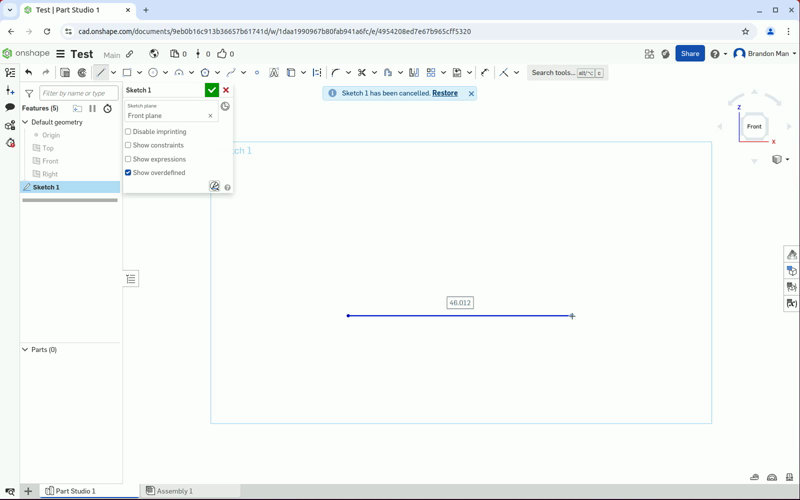
mouse_move(572, 249)
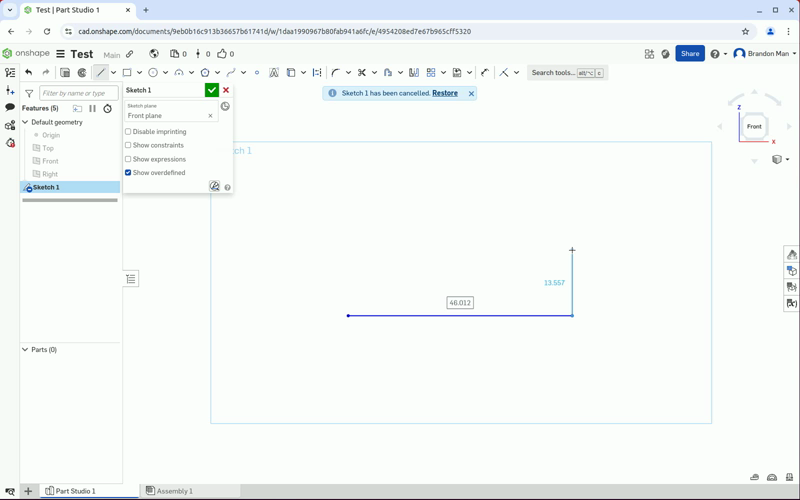
click(572, 249)
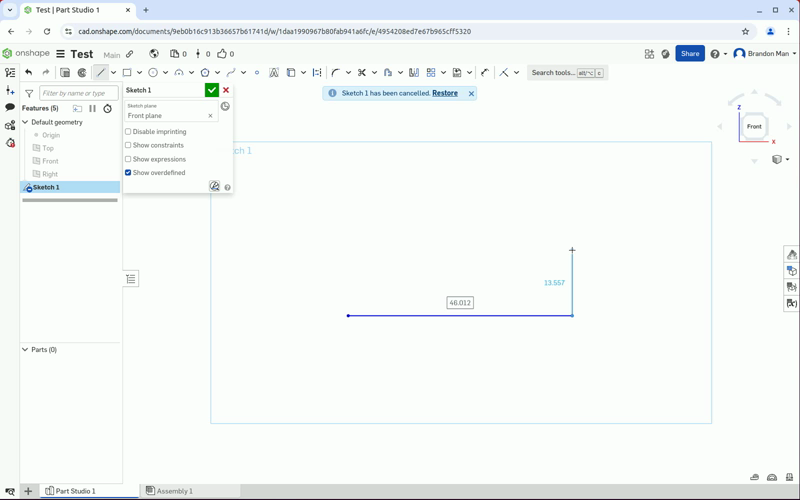
key_up(shift)
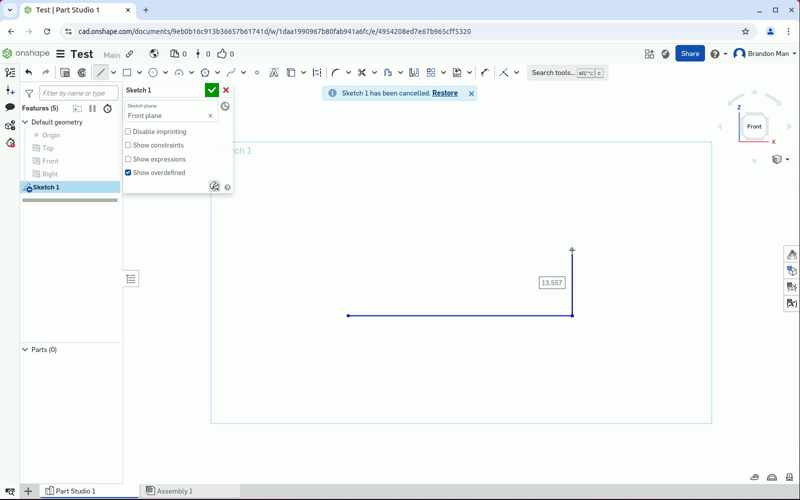
key_down(shift)
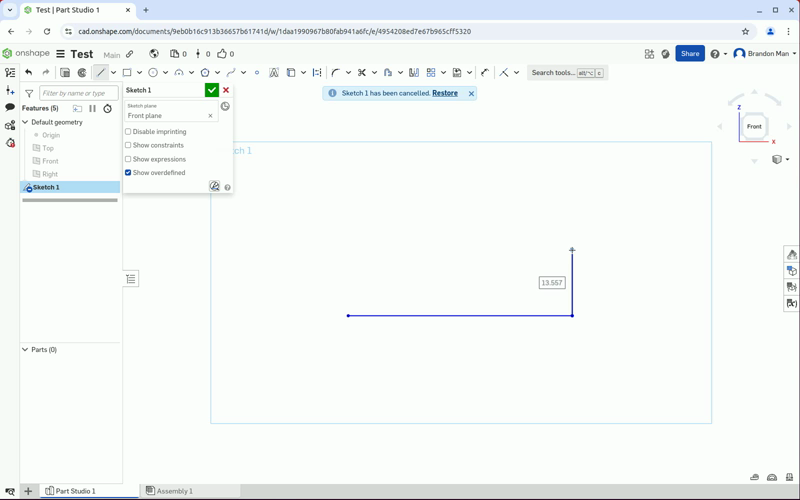
mouse_move(348, 249)
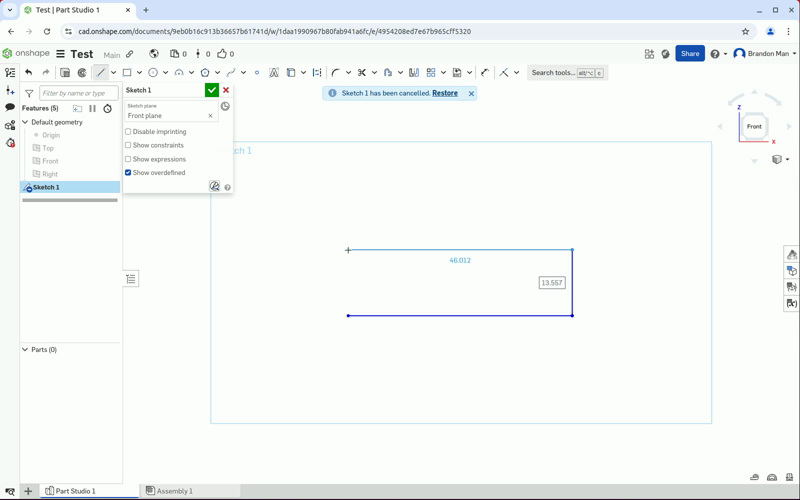
click(348, 249)
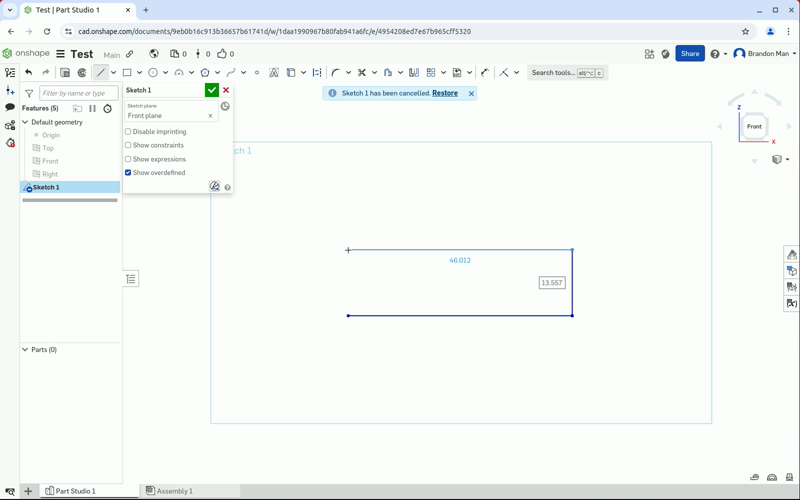
key_up(shift)
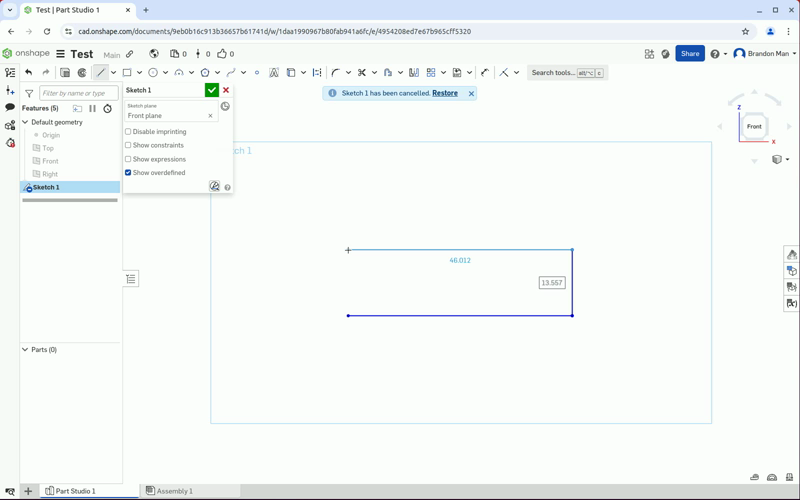
key_down(shift)
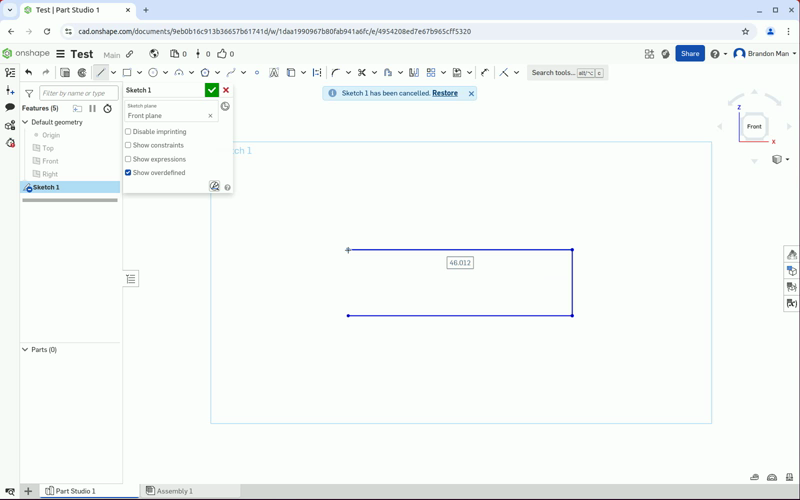
mouse_move(348, 315)
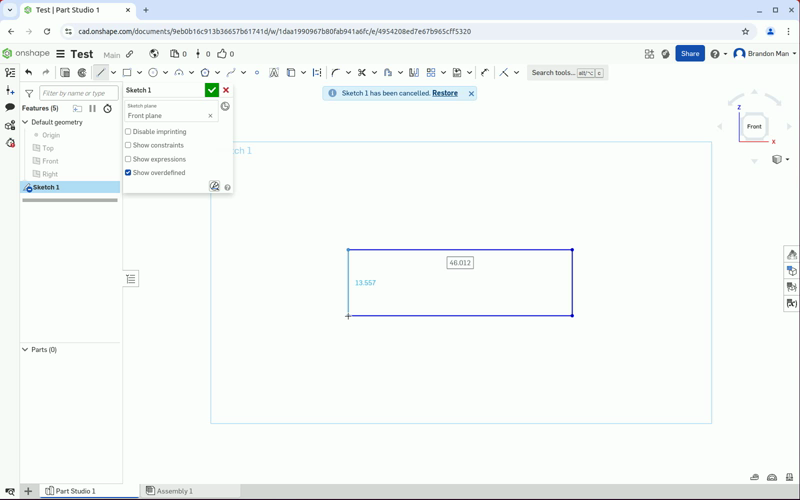
key_up(shift)
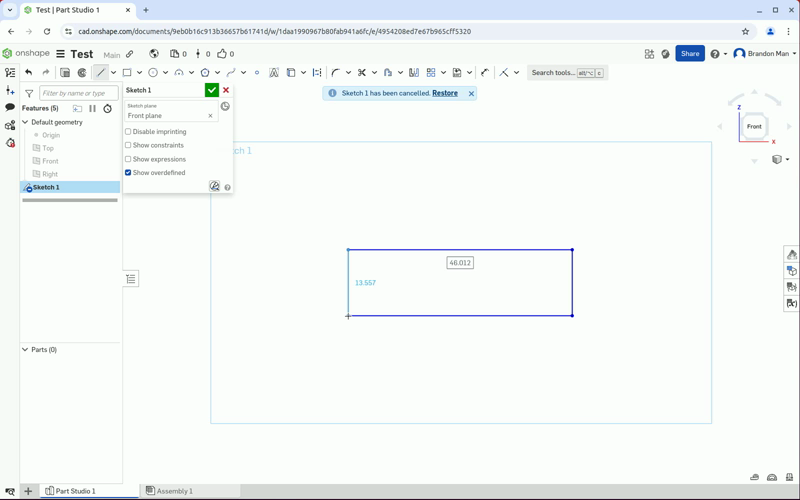
click(348, 315)
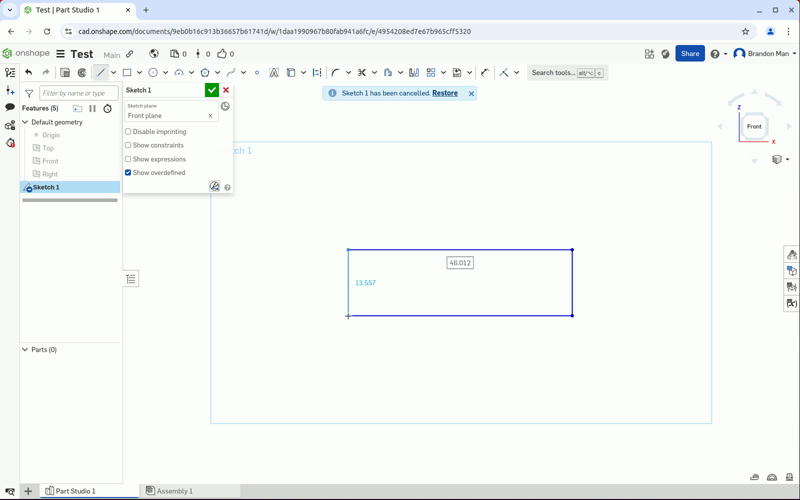
key(esc)
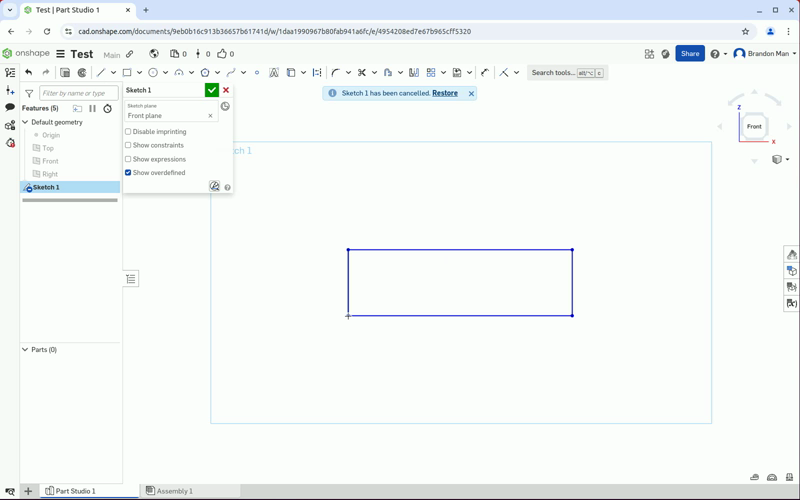
mouse_move(374, 270)
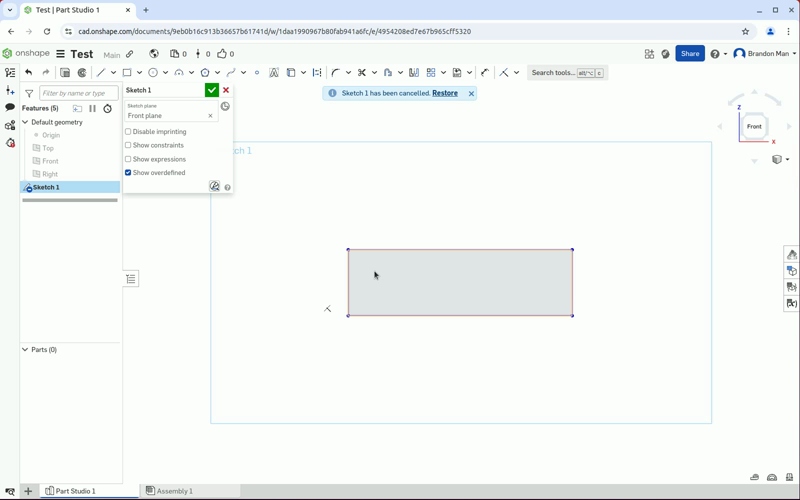
click(374, 270)
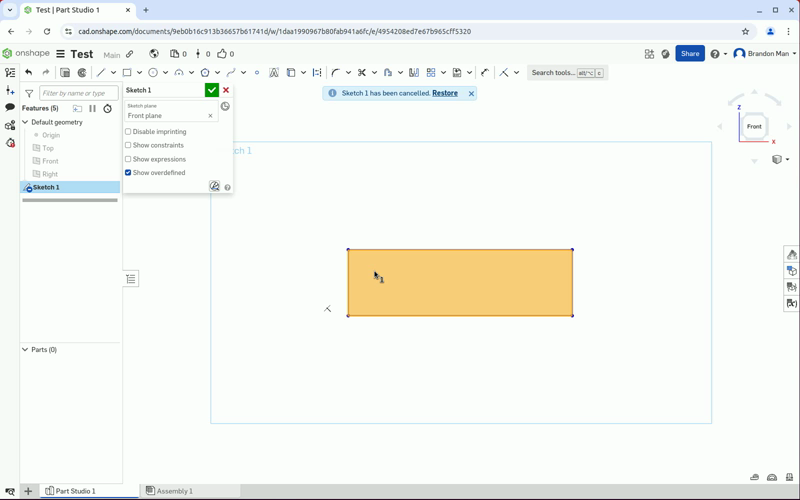
mouse_move(73, 352)
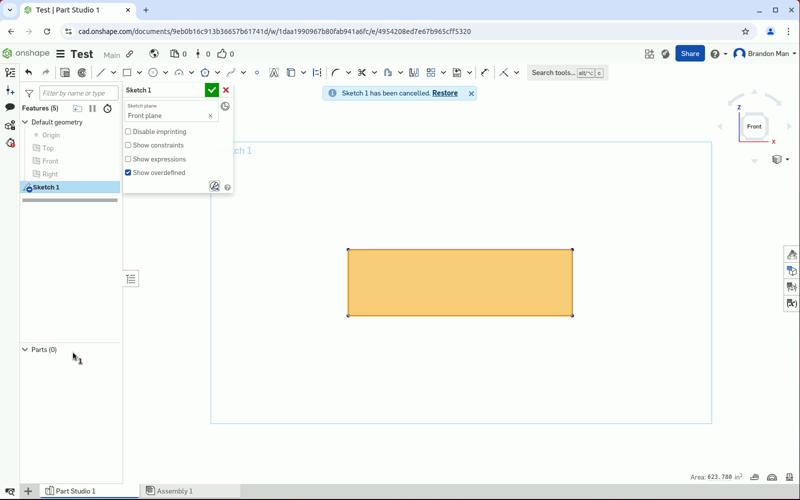
key(shift+y)
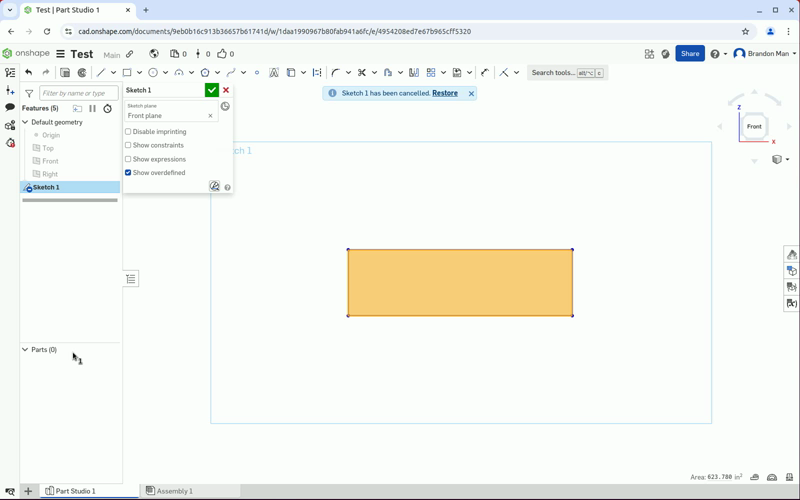
key(shift+e)
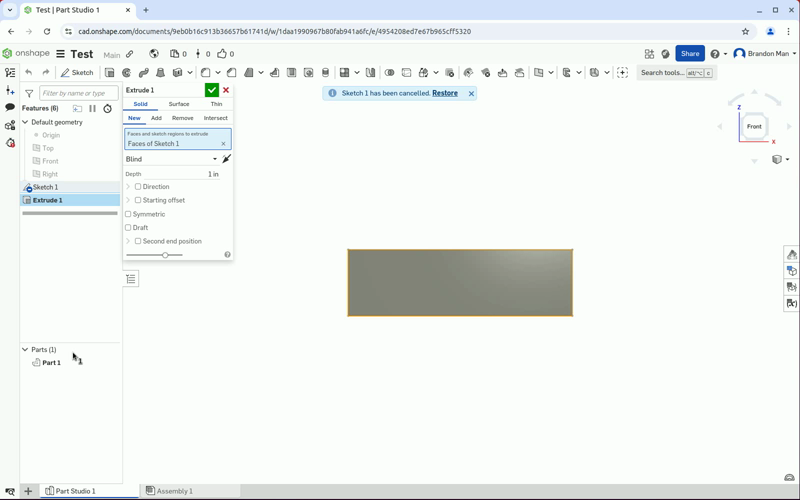
mouse_move(143, 106)
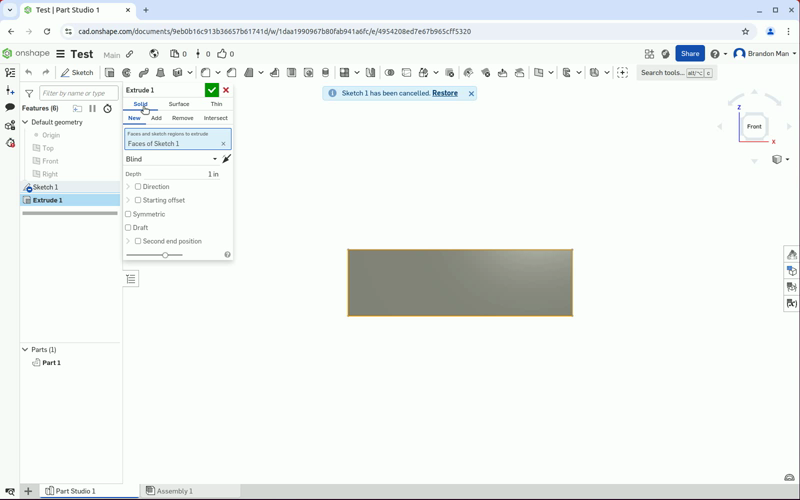
click(143, 106)
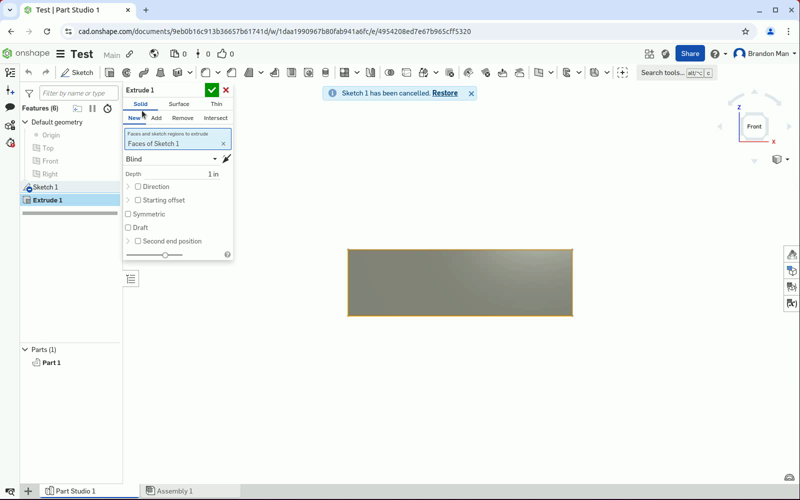
mouse_move(137, 120)
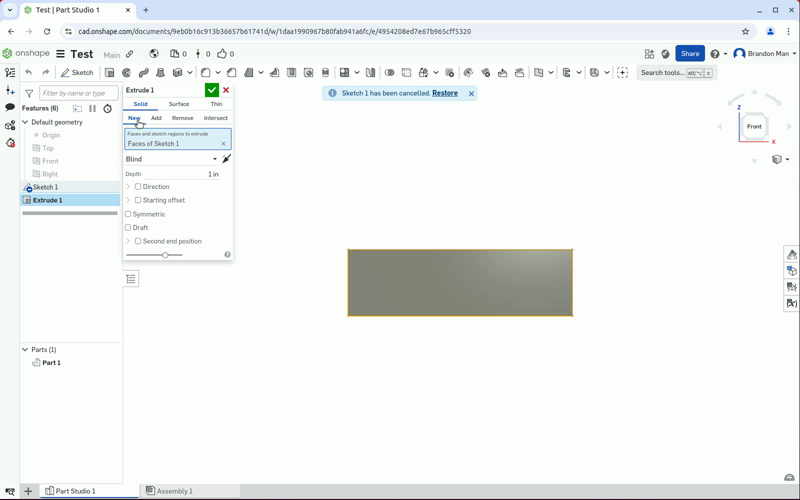
click(137, 120)
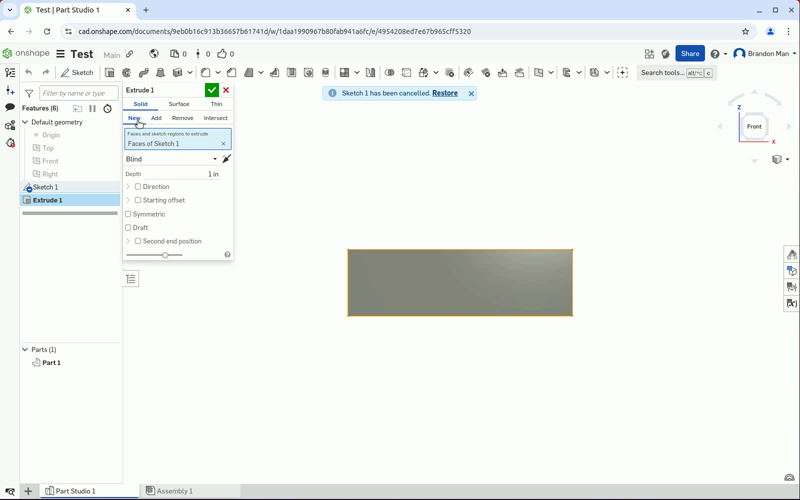
key(tab, 4)
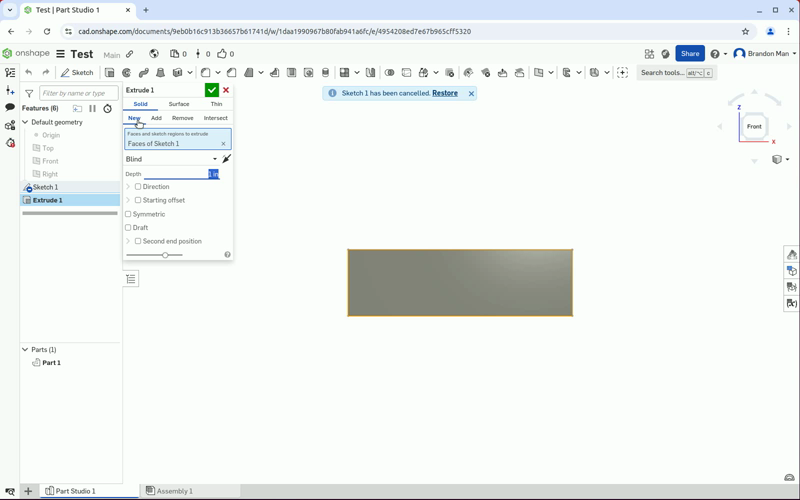
text(5.296)
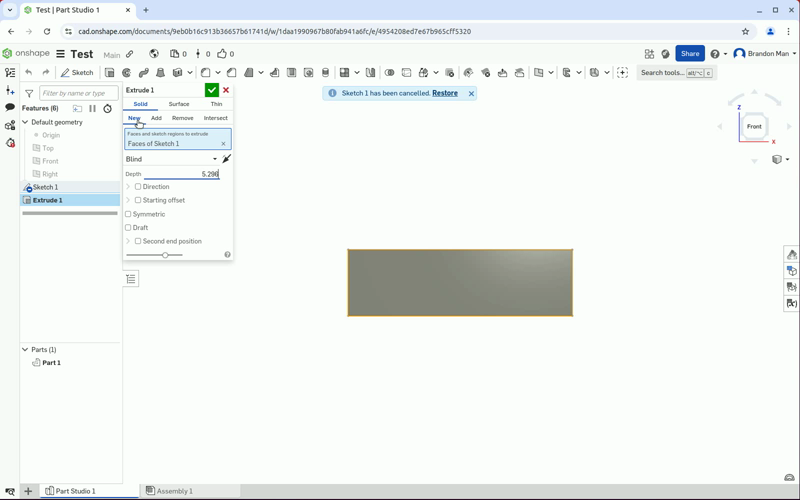
key(enter)
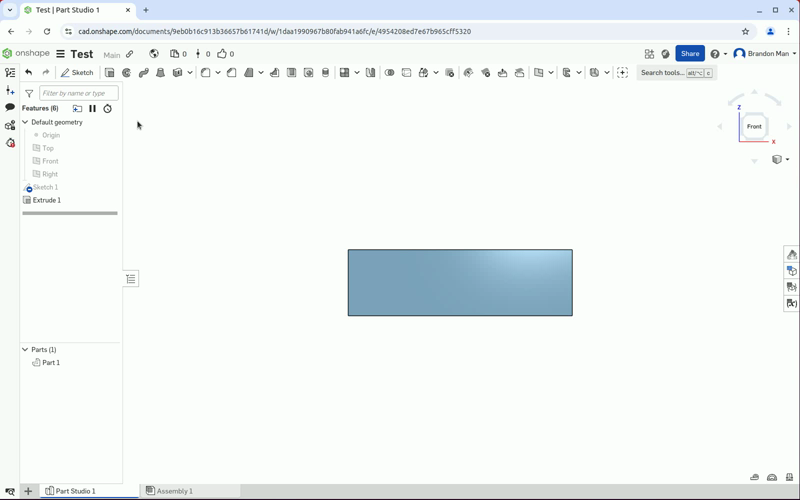
key(shift+h)
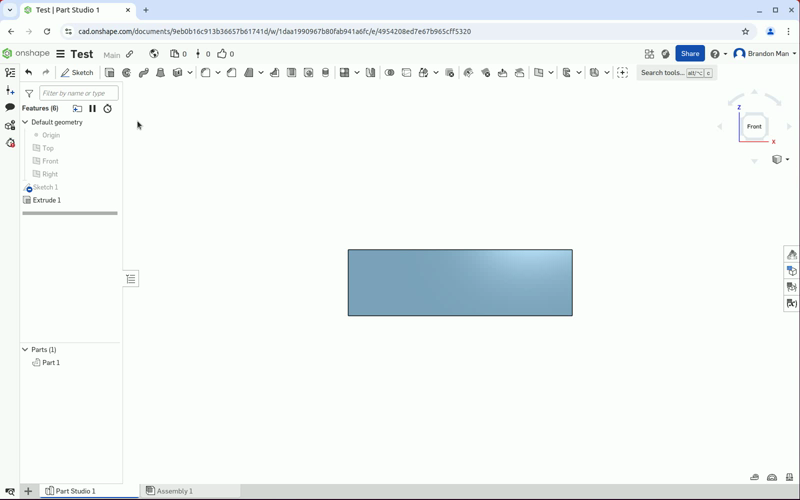
key(shift+h)
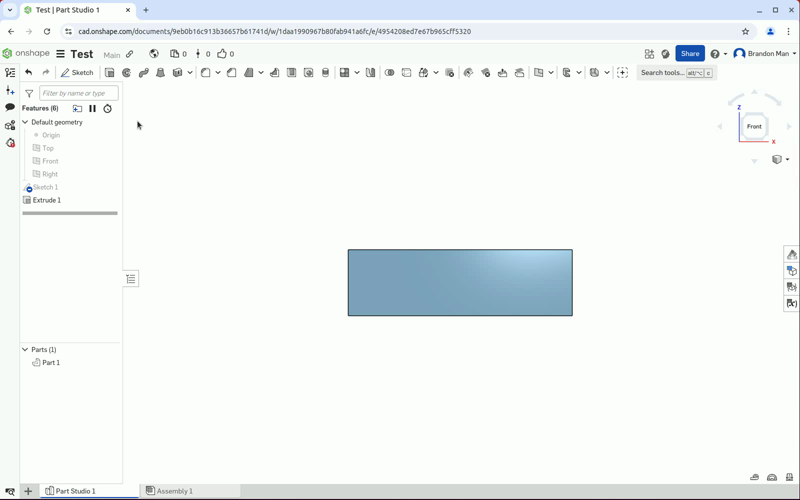
mouse_move(73, 189)
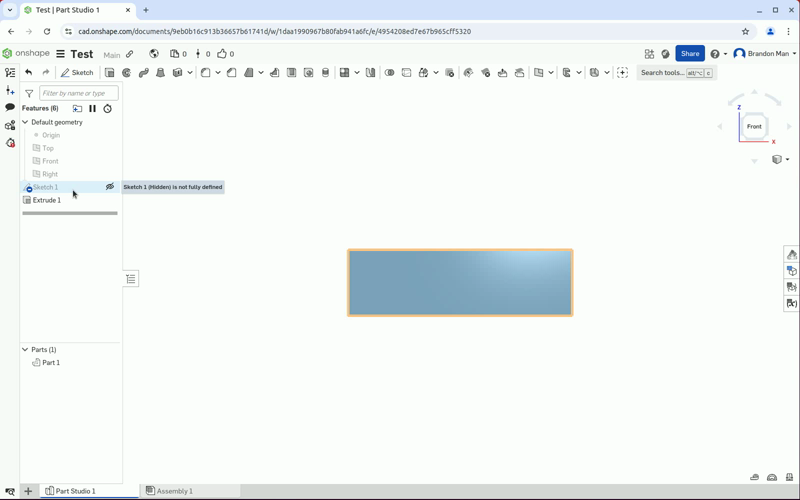
click(73, 189)
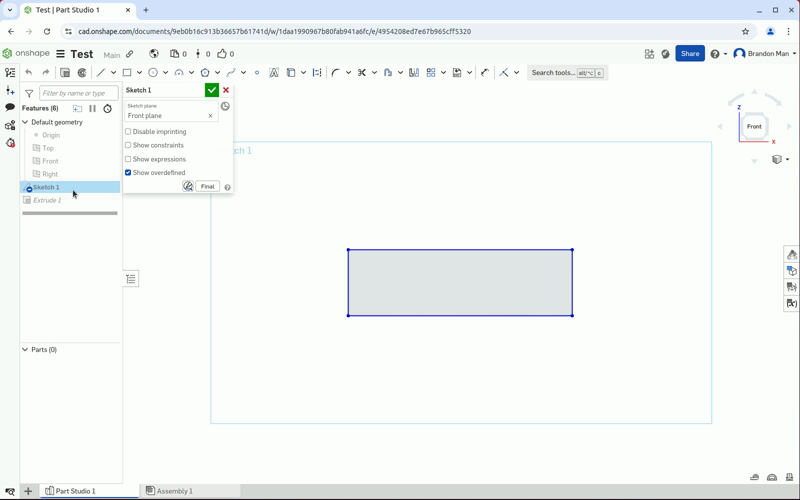
mouse_move(229, 92)
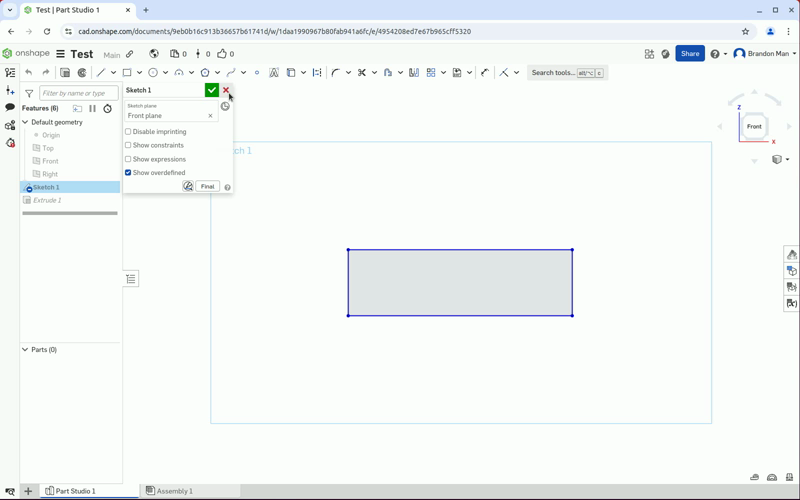
click(229, 92)
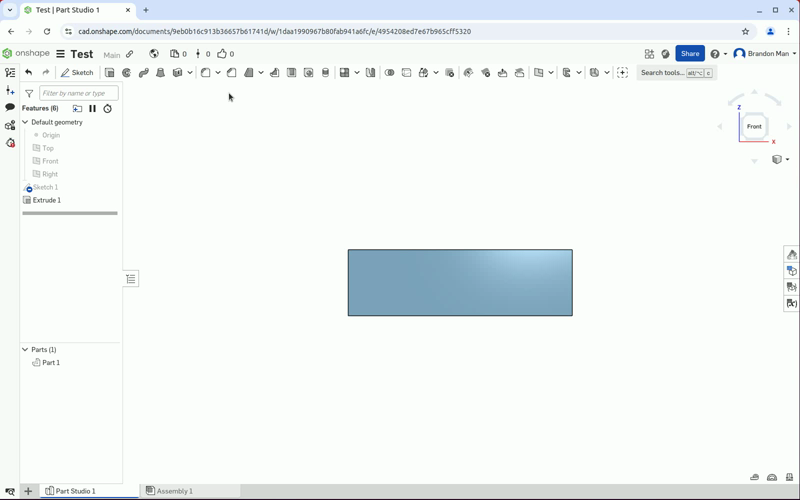
mouse_move(541, 75)
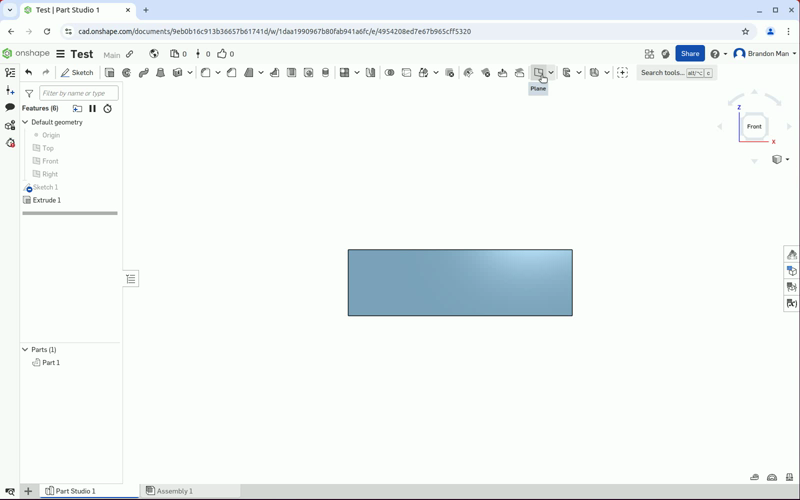
click(541, 75)
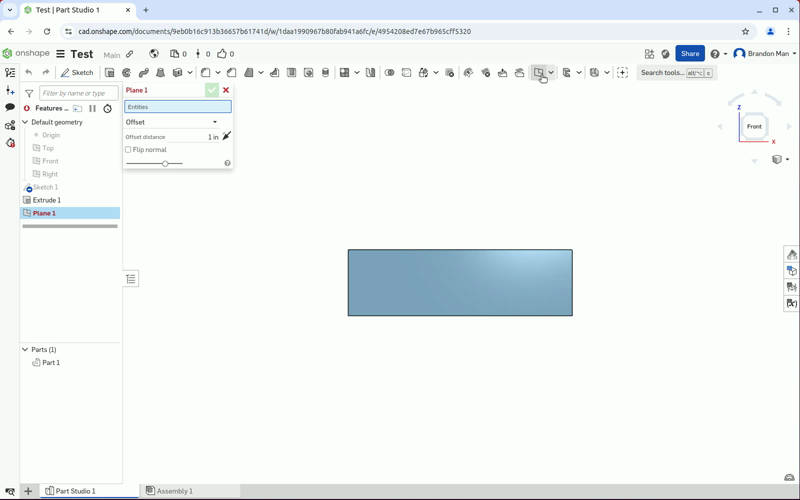
mouse_move(73, 163)
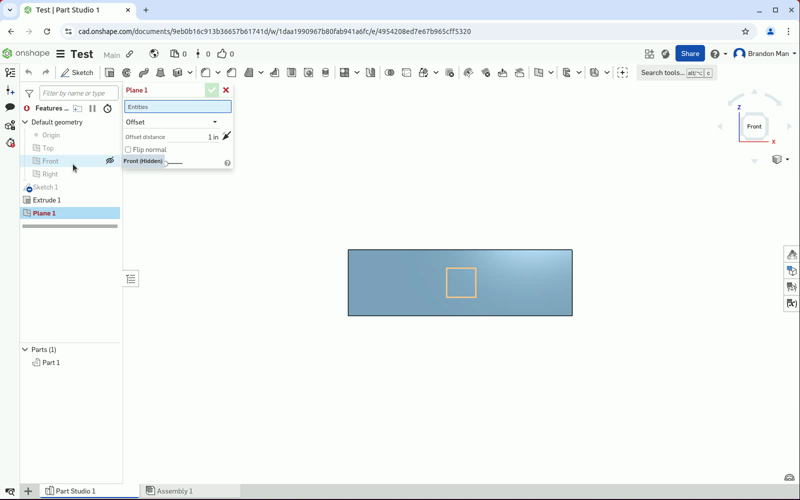
click(73, 163)
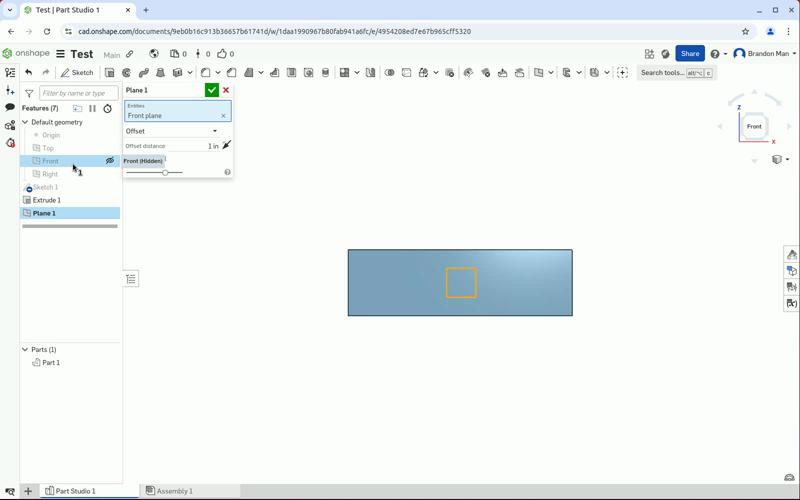
key(tab, 2)
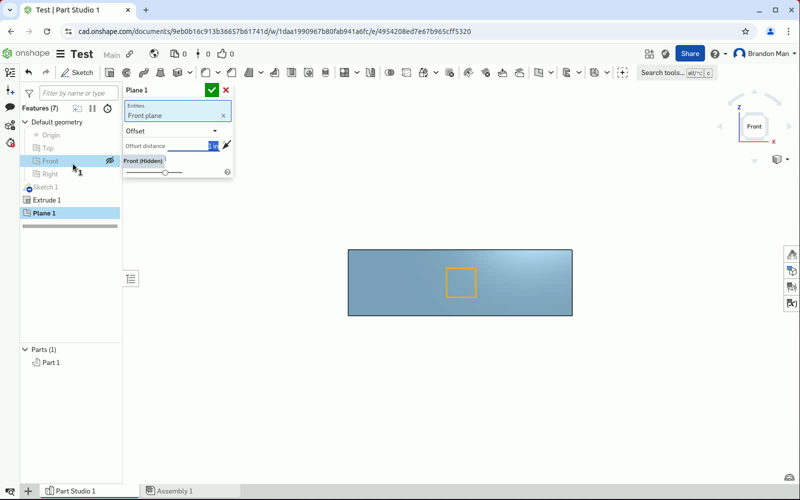
text(5.299)
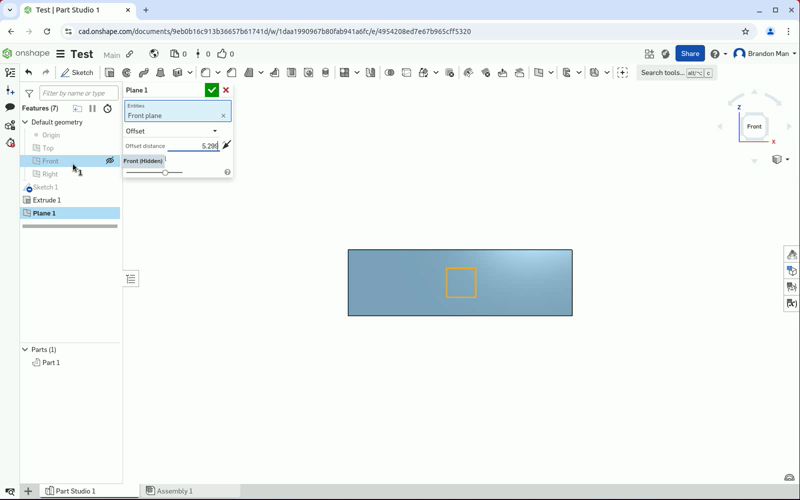
key(enter, 2)
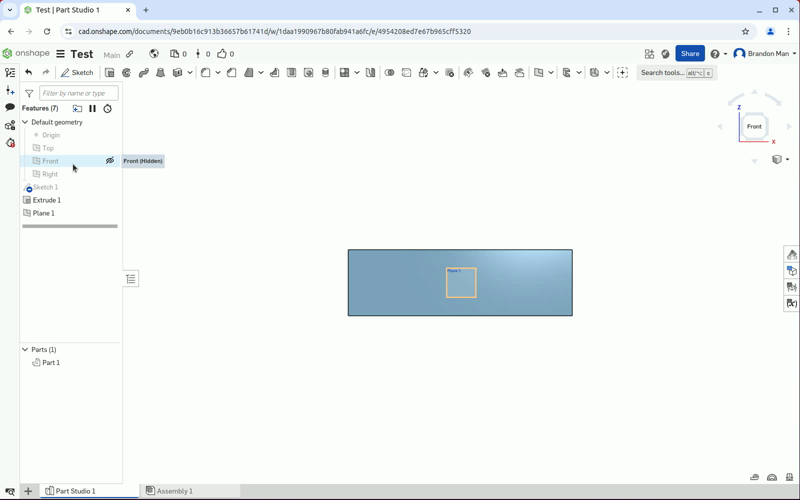
key(shift+s)
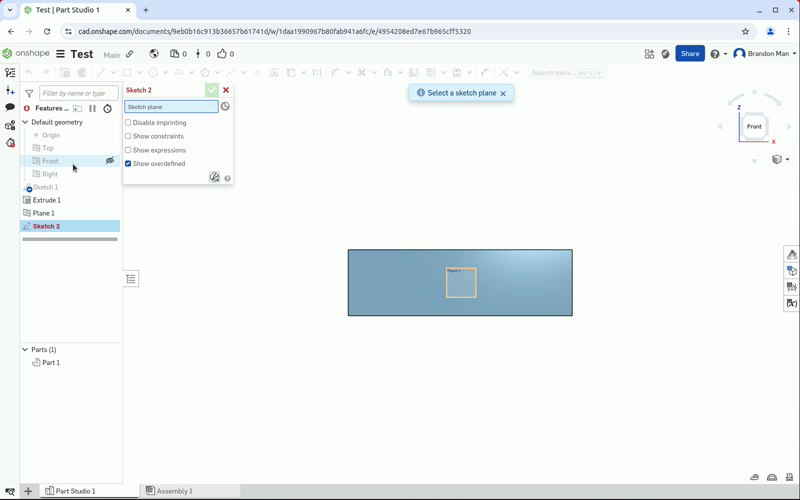
mouse_move(73, 215)
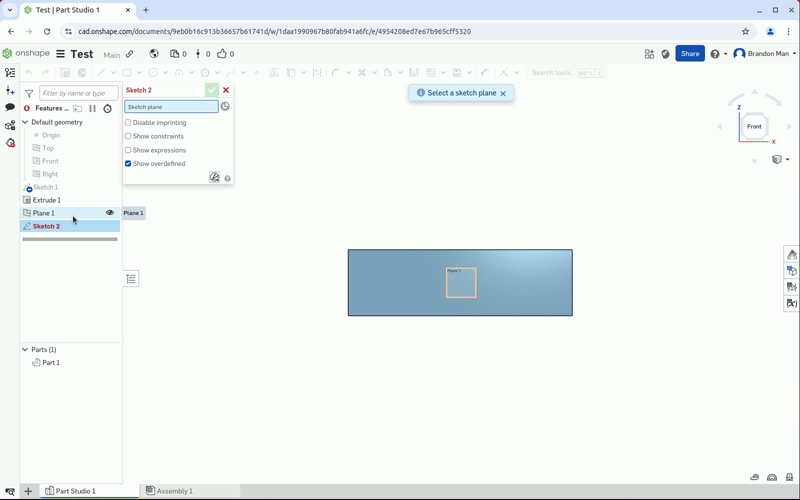
click(73, 215)
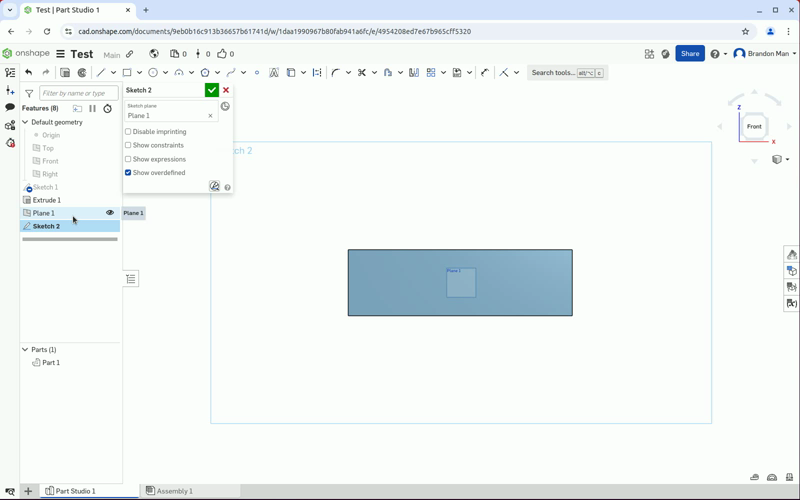
mouse_move(73, 352)
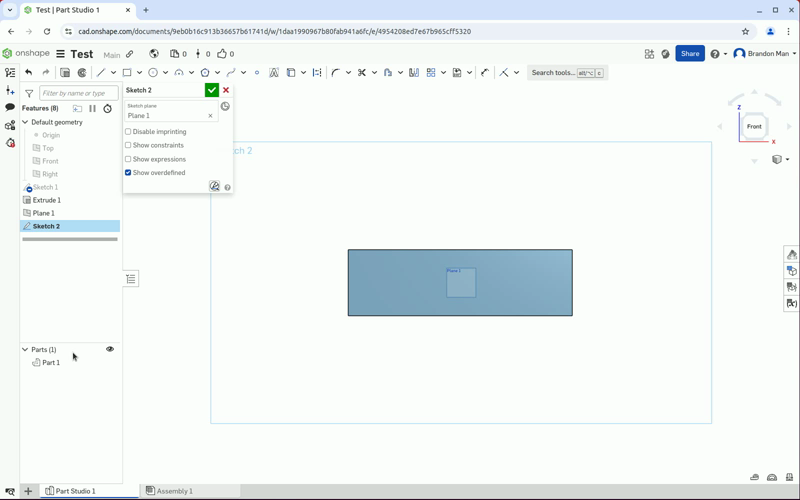
key(y)
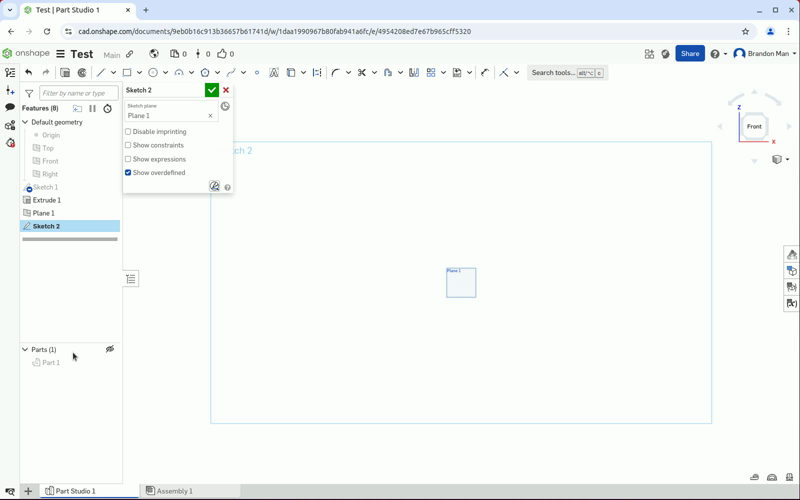
key(l)
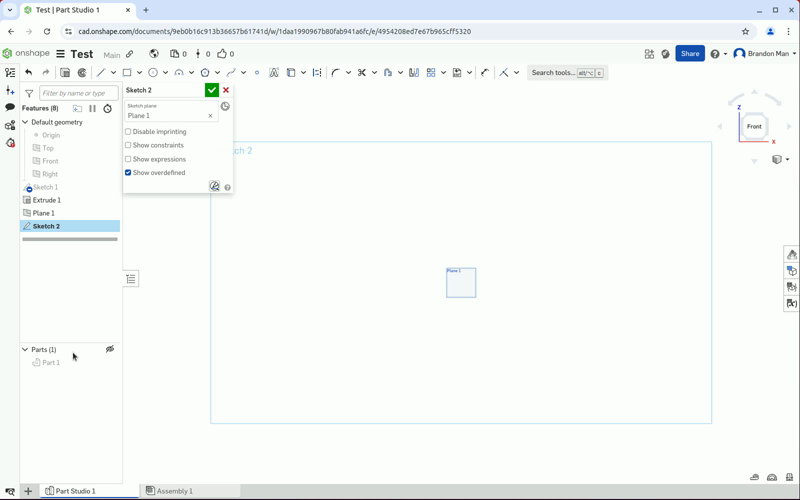
key_down(shift)
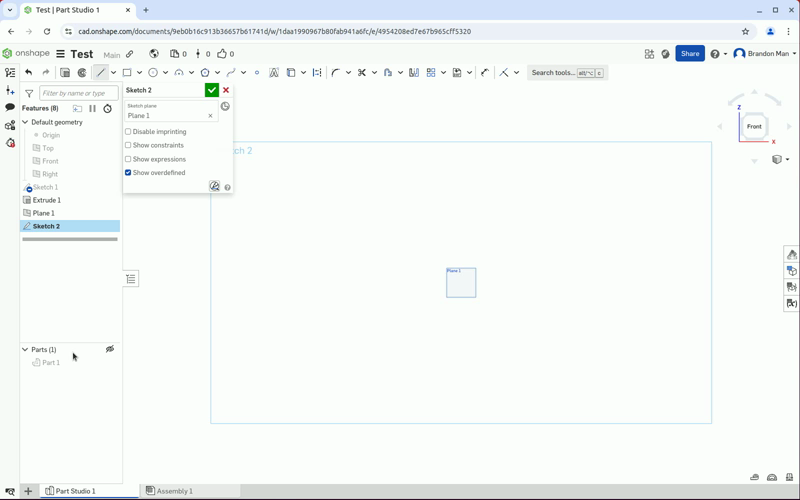
mouse_move(405, 301)
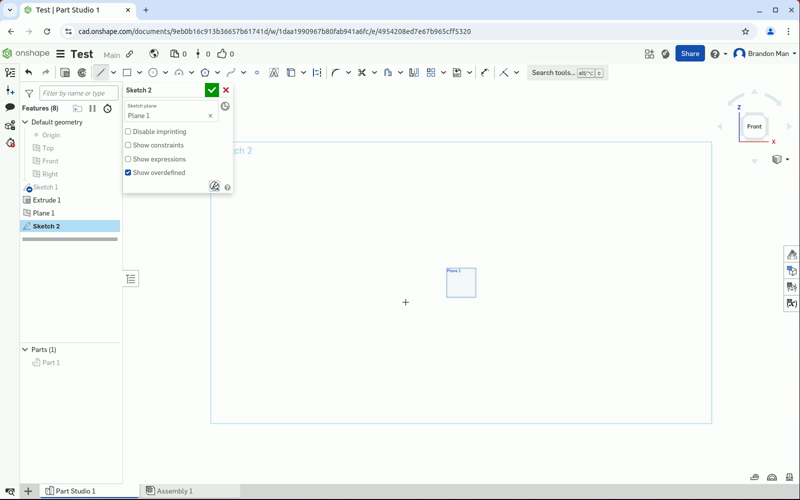
click(405, 301)
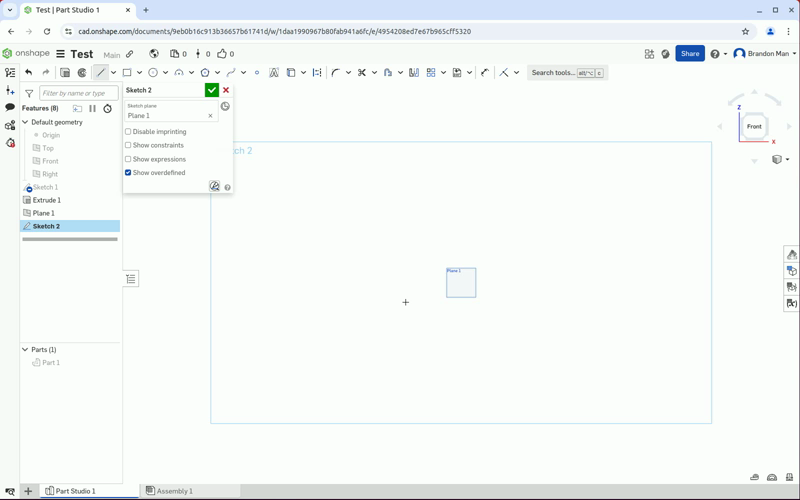
key_up(shift)
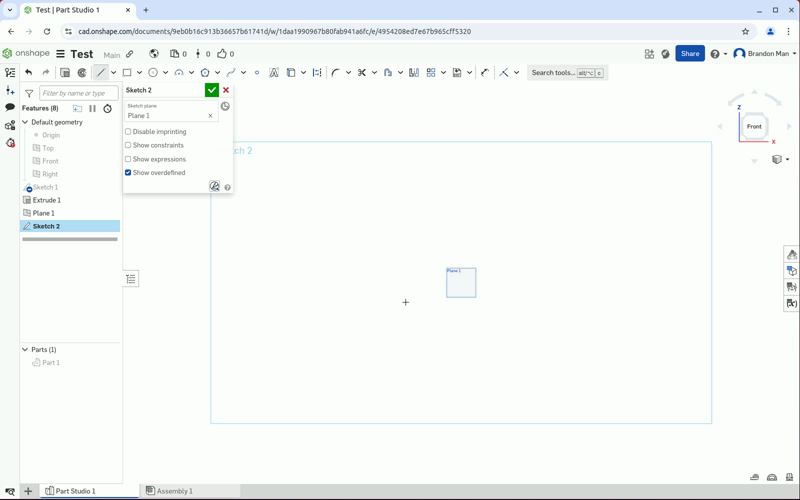
key_down(shift)
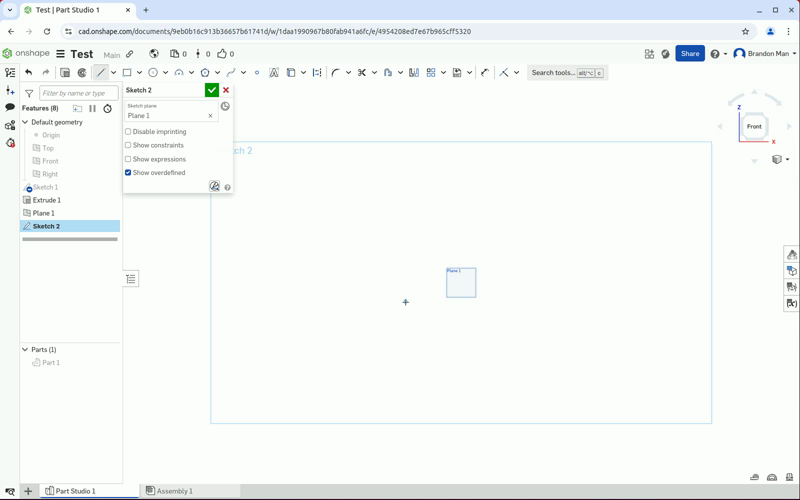
mouse_move(516, 301)
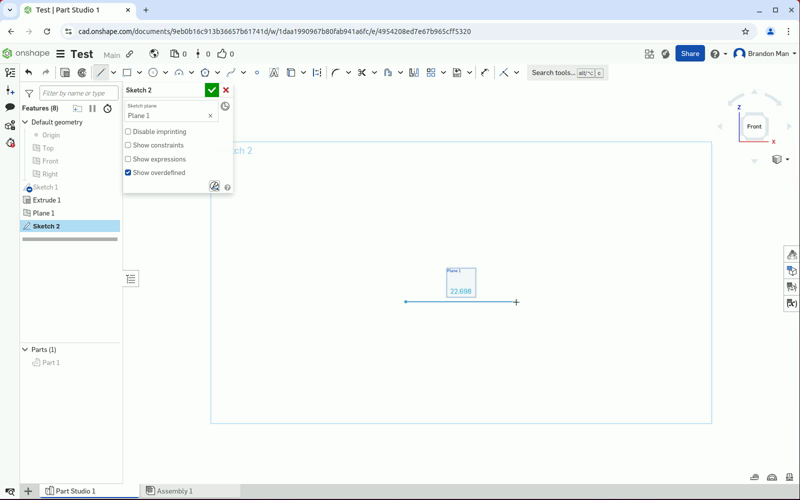
click(516, 301)
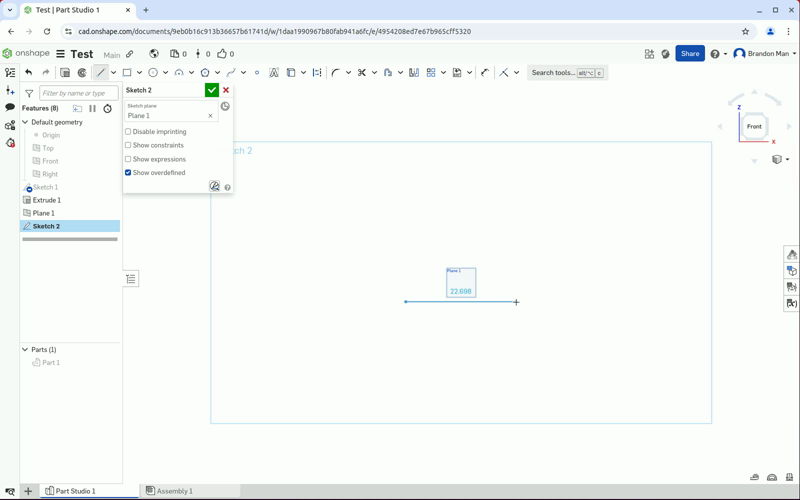
key_up(shift)
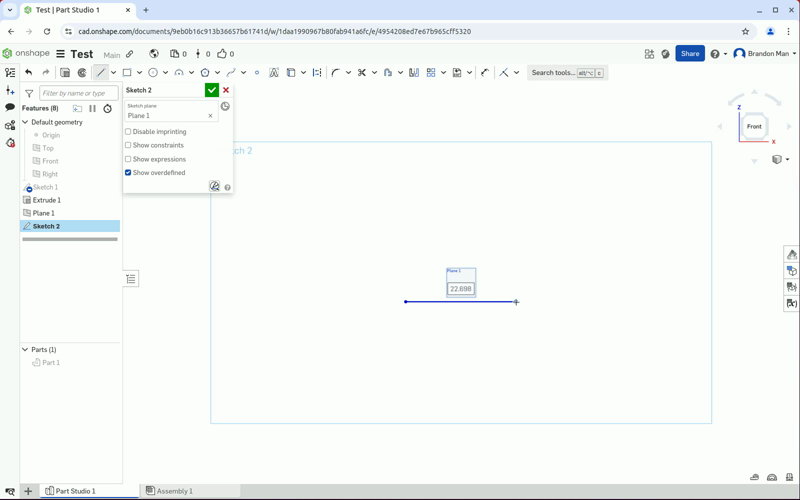
key_down(shift)
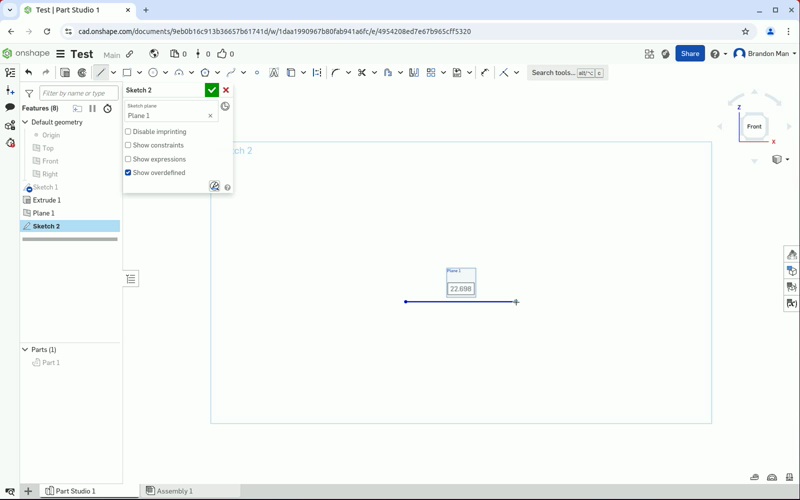
mouse_move(546, 301)
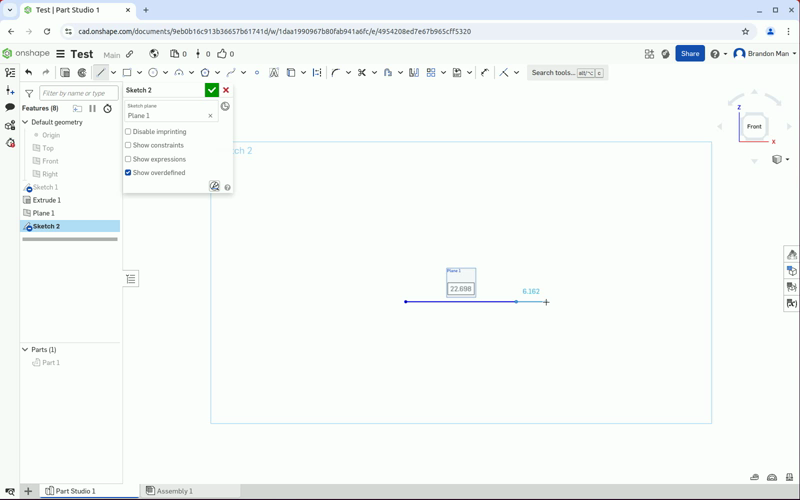
mouse_move(516, 264)
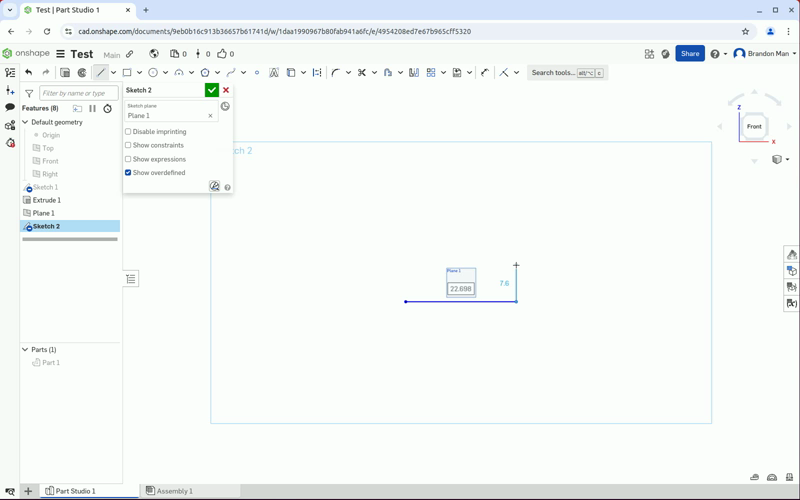
click(516, 264)
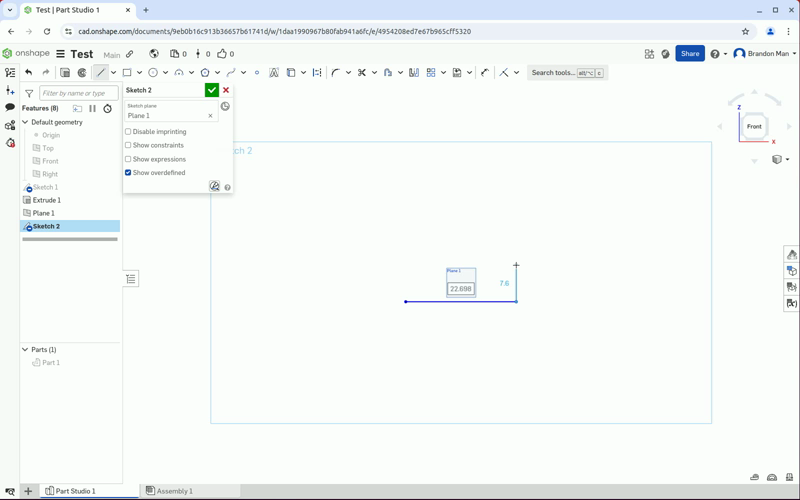
key_up(shift)
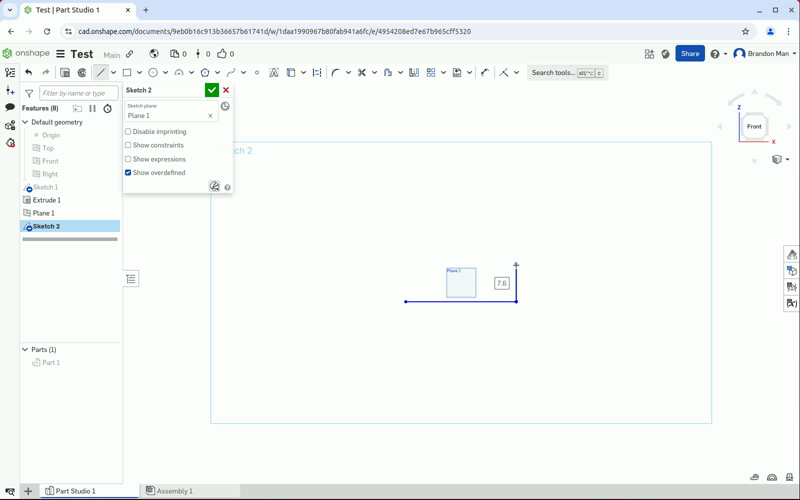
key_down(shift)
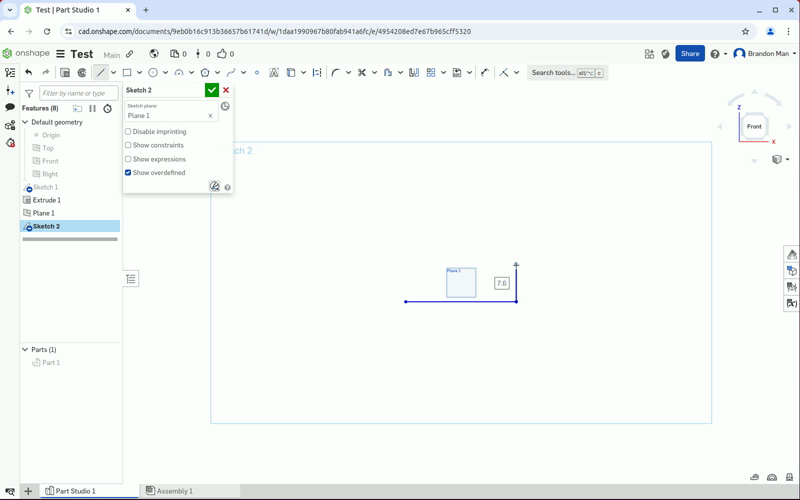
mouse_move(546, 264)
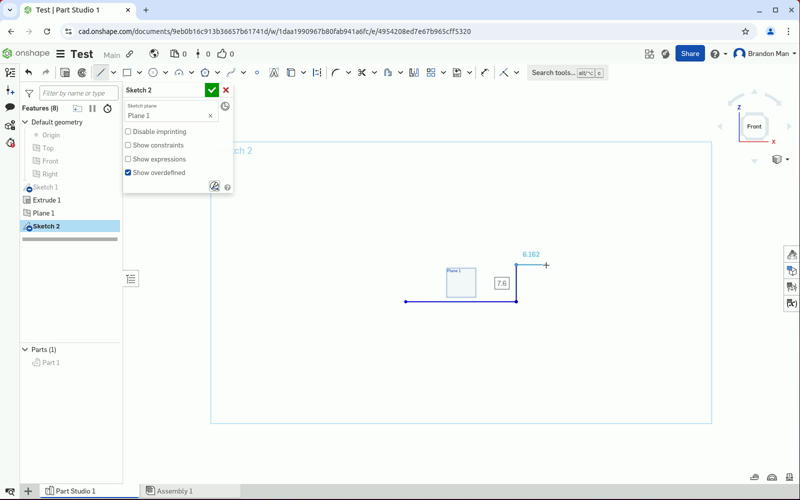
mouse_move(516, 250)
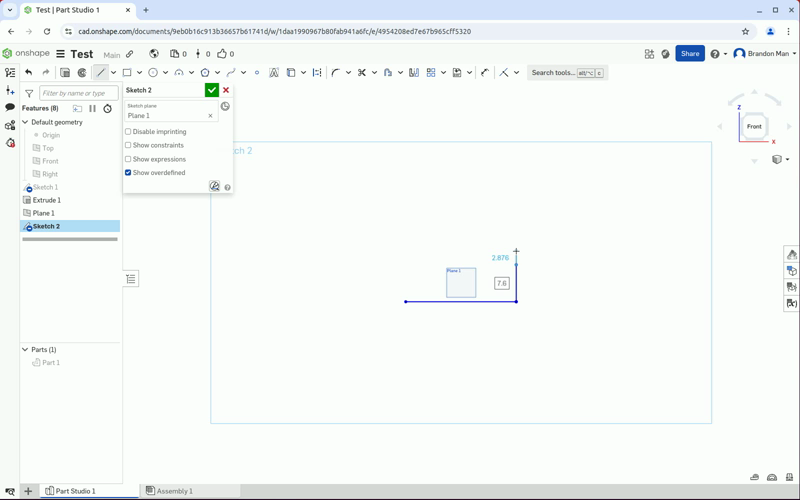
click(516, 250)
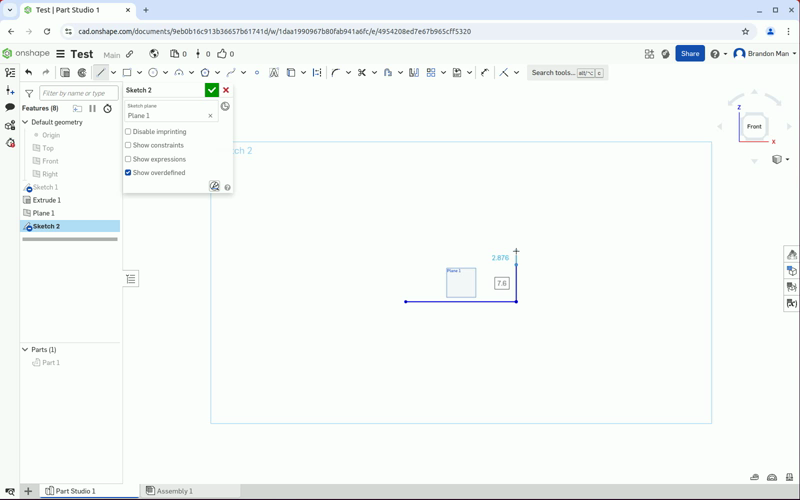
key_up(shift)
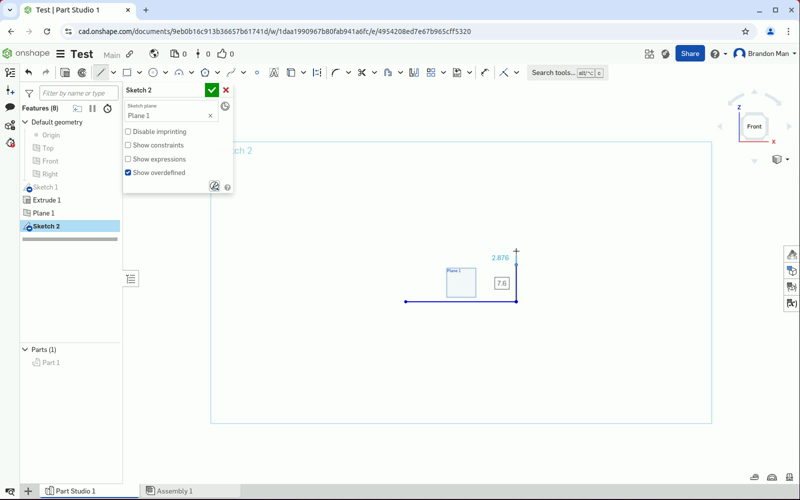
key_down(shift)
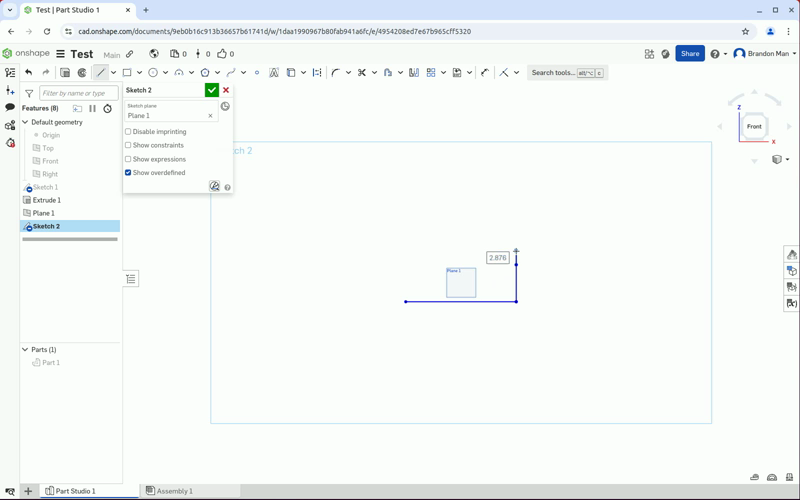
mouse_move(546, 250)
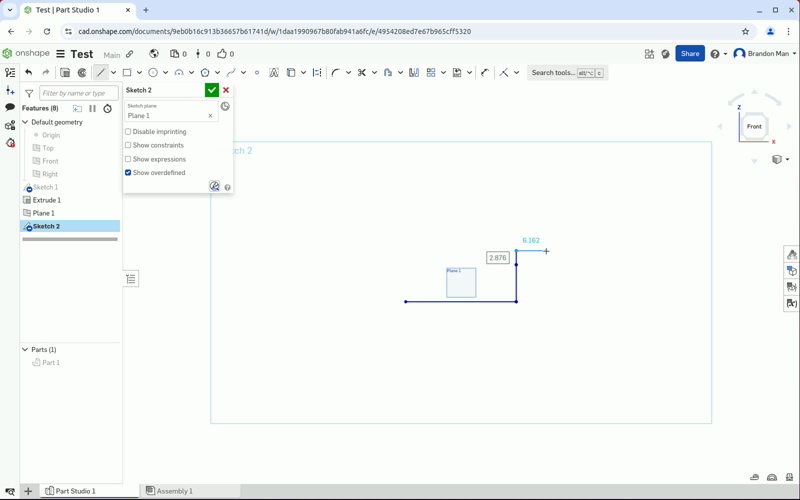
mouse_move(485, 250)
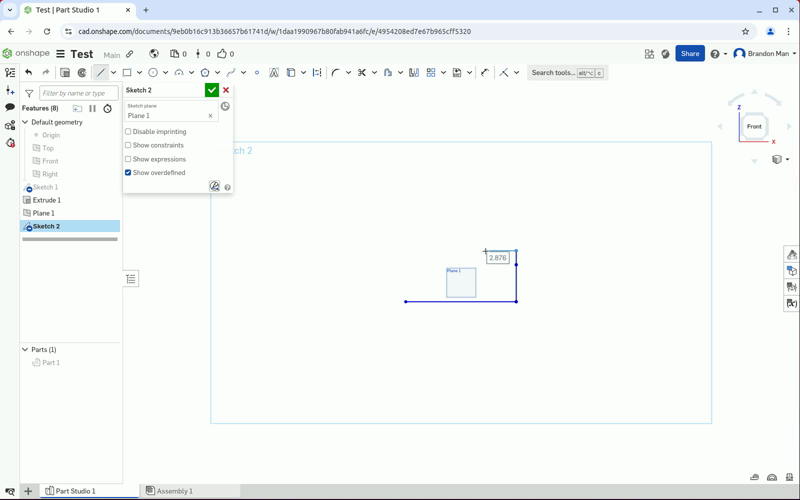
click(485, 250)
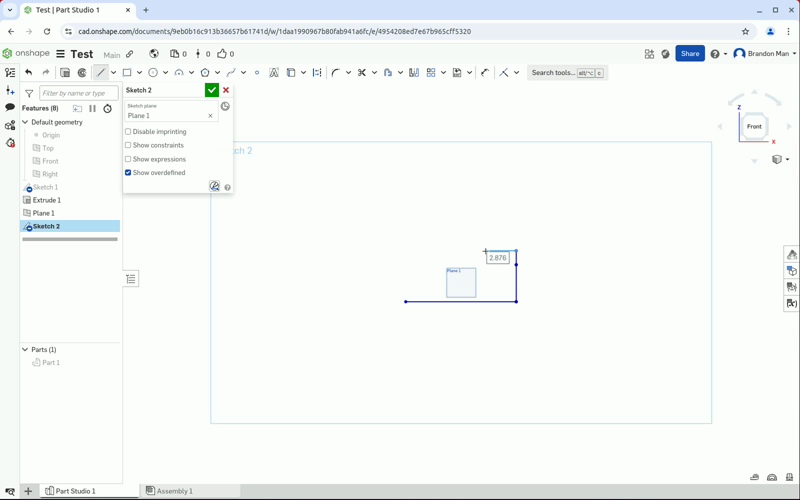
key_up(shift)
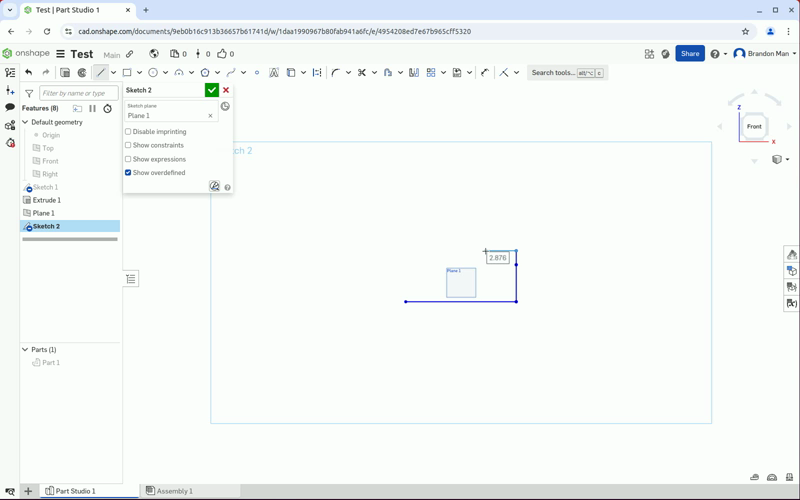
key_down(shift)
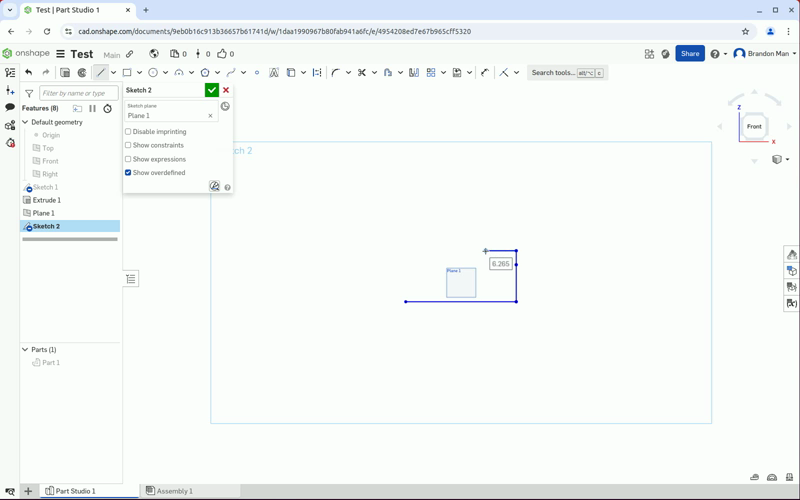
mouse_move(515, 250)
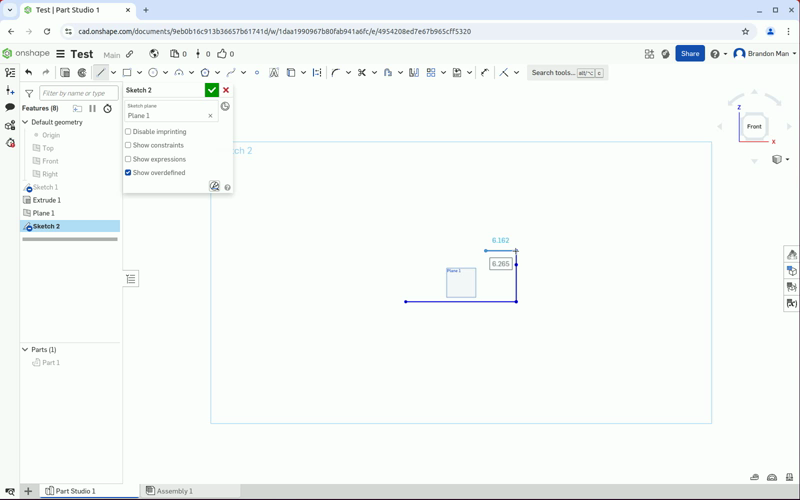
mouse_move(485, 269)
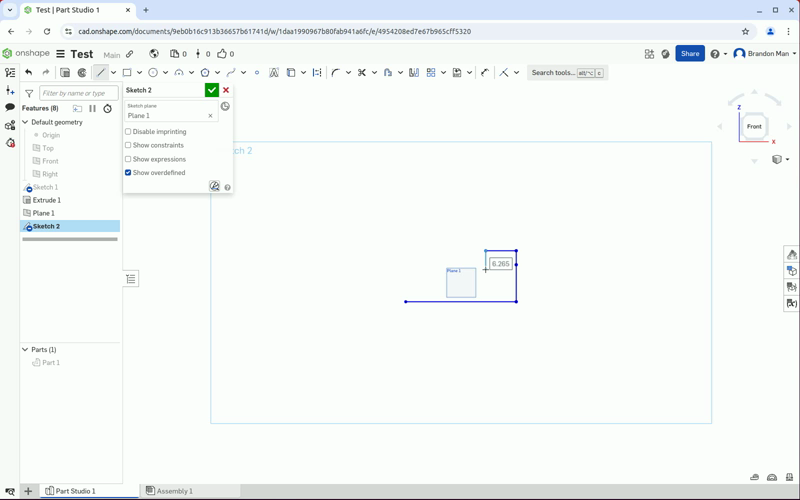
click(485, 269)
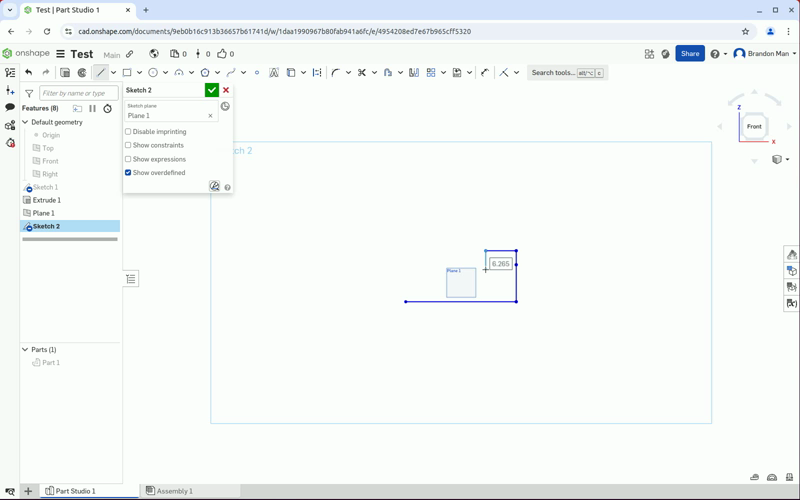
key_up(shift)
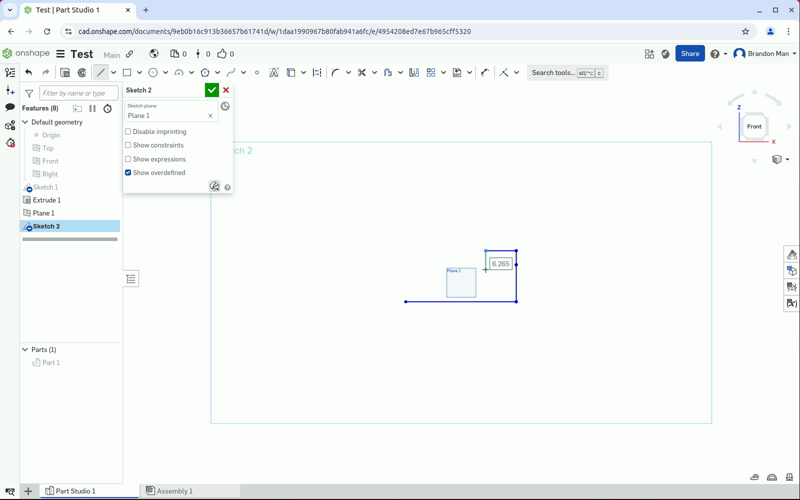
key_down(shift)
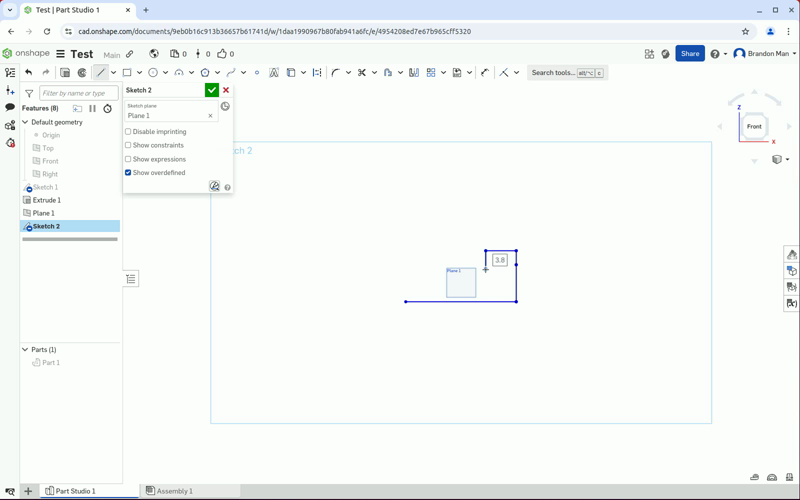
mouse_move(515, 269)
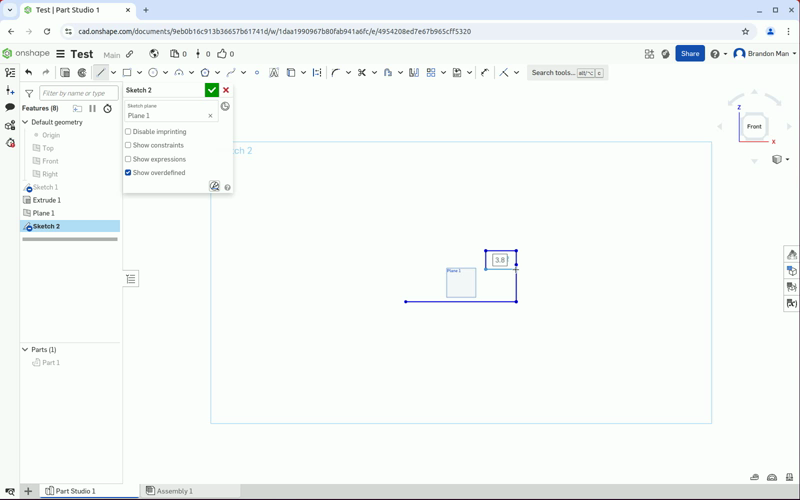
mouse_move(435, 269)
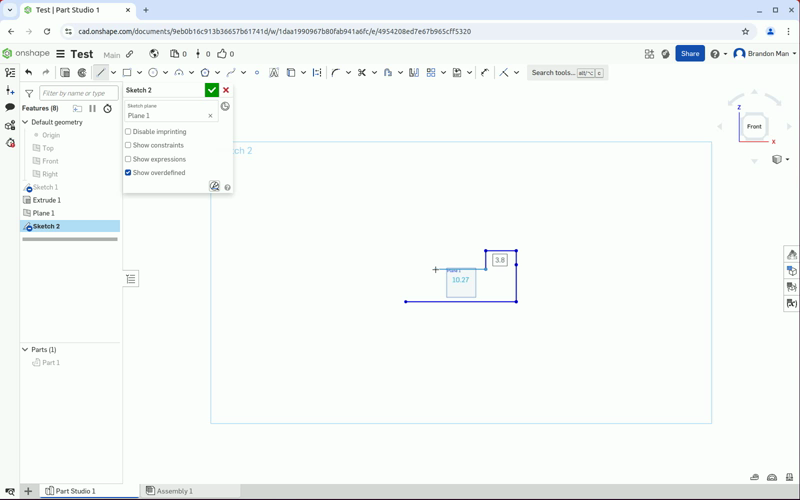
click(435, 269)
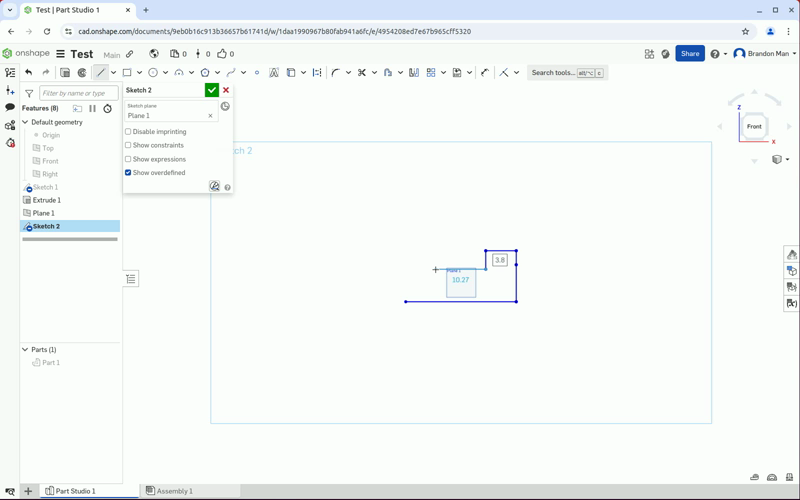
key_up(shift)
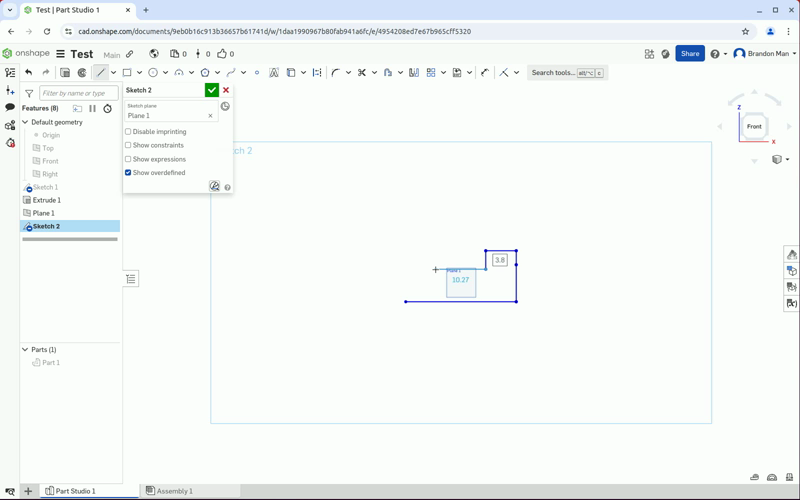
key_down(shift)
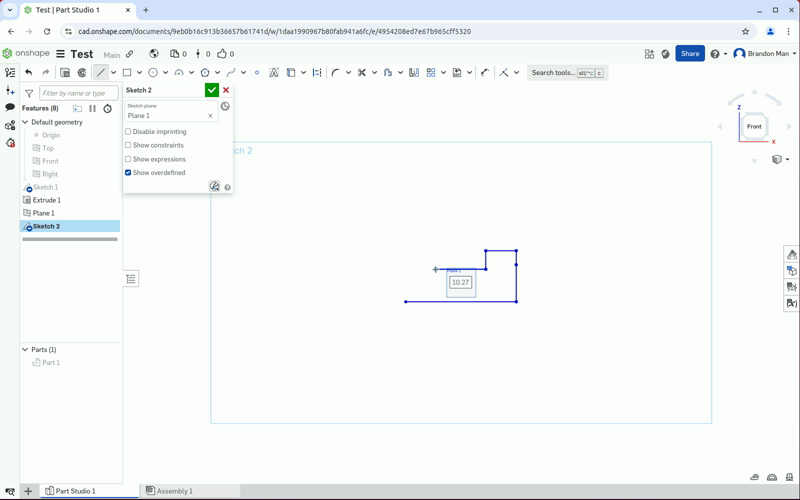
mouse_move(465, 269)
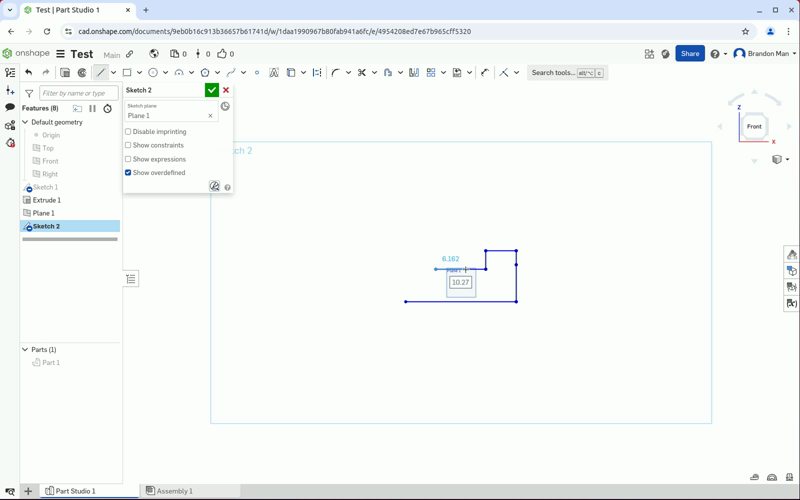
mouse_move(435, 250)
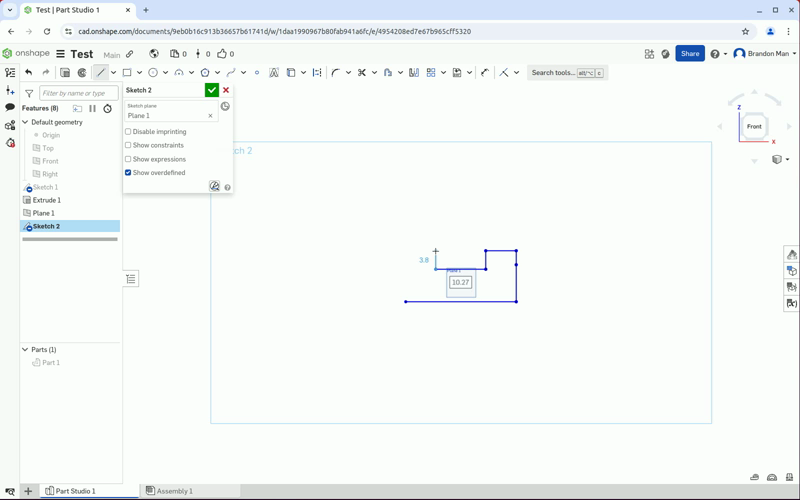
click(435, 250)
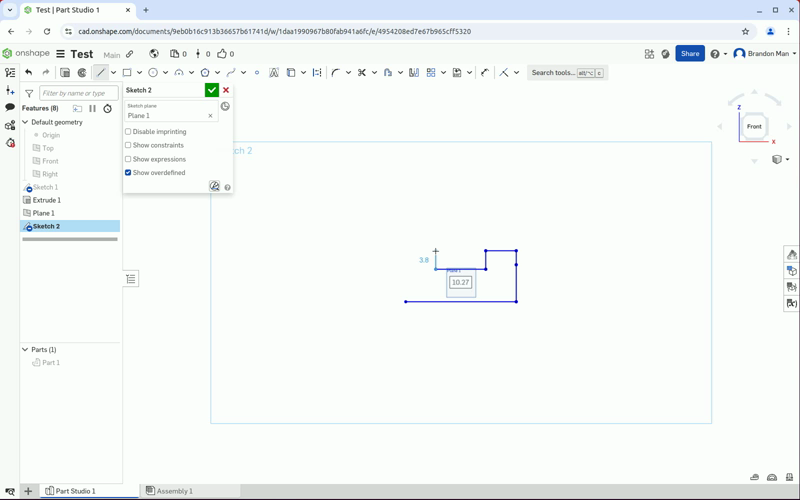
key_up(shift)
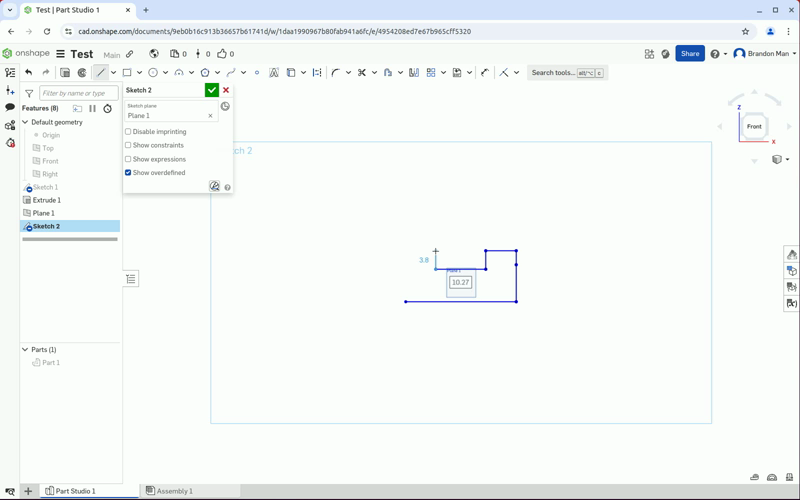
key_down(shift)
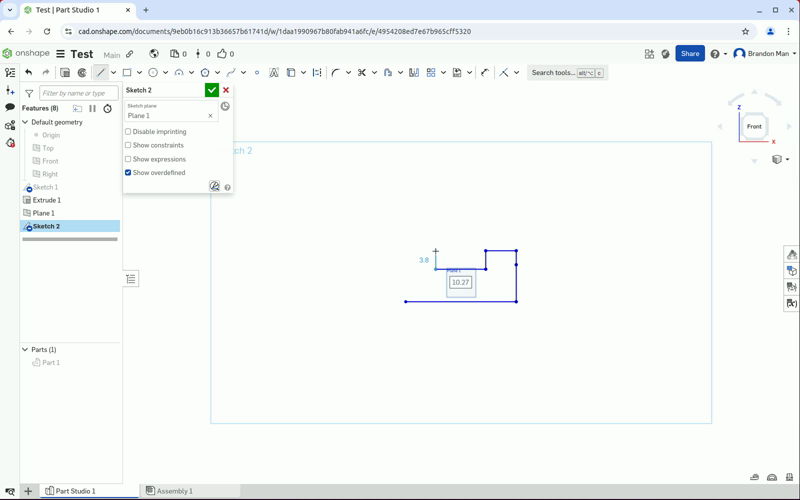
mouse_move(465, 250)
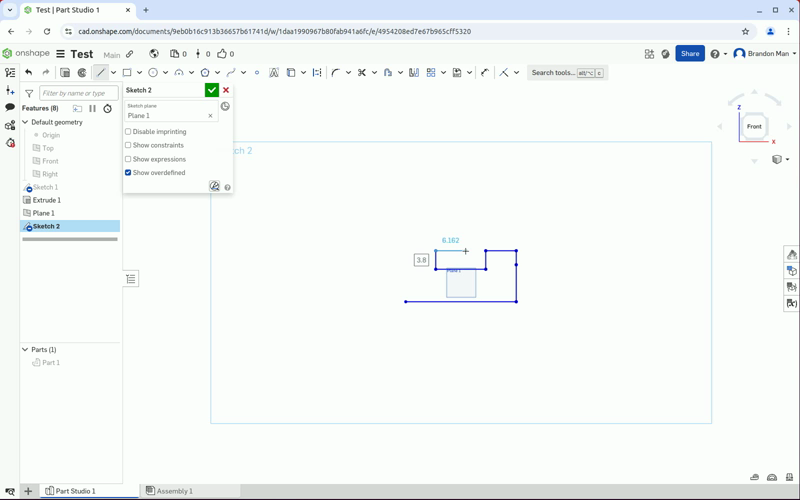
mouse_move(405, 250)
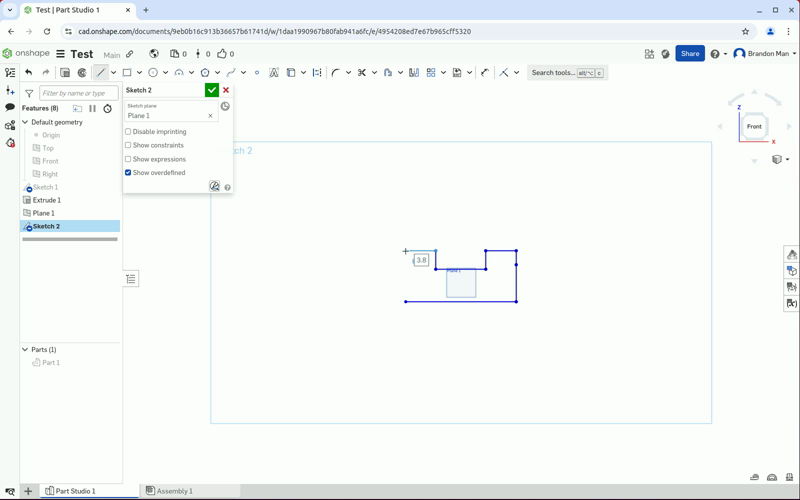
click(405, 250)
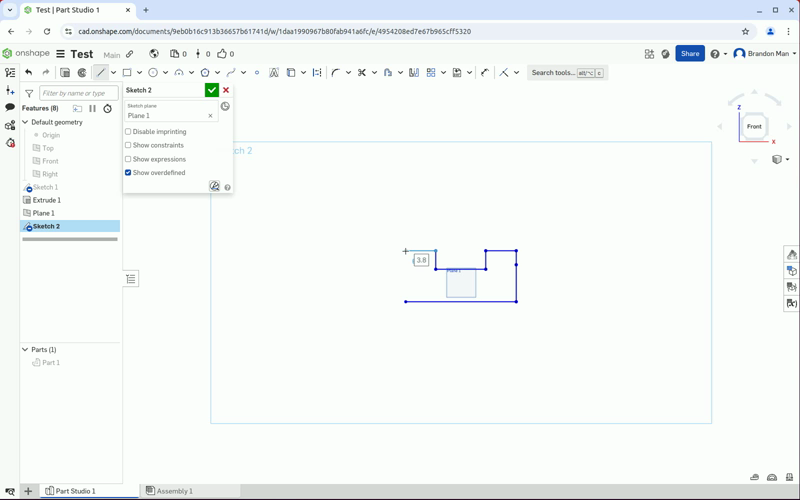
key_up(shift)
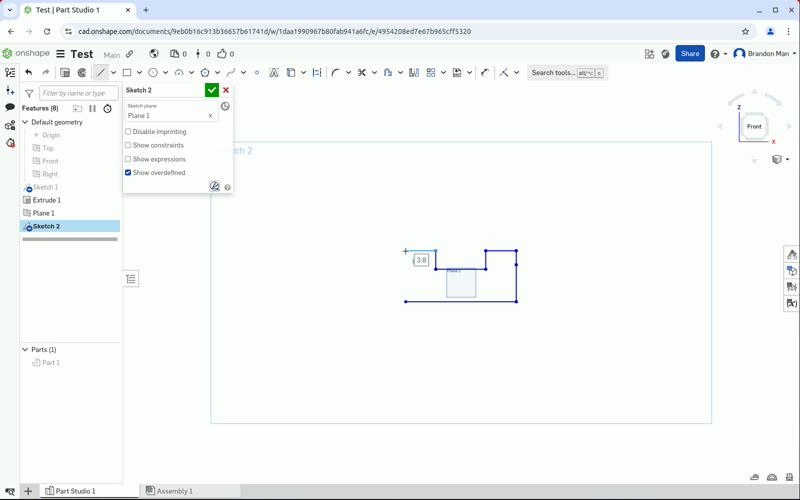
key_down(shift)
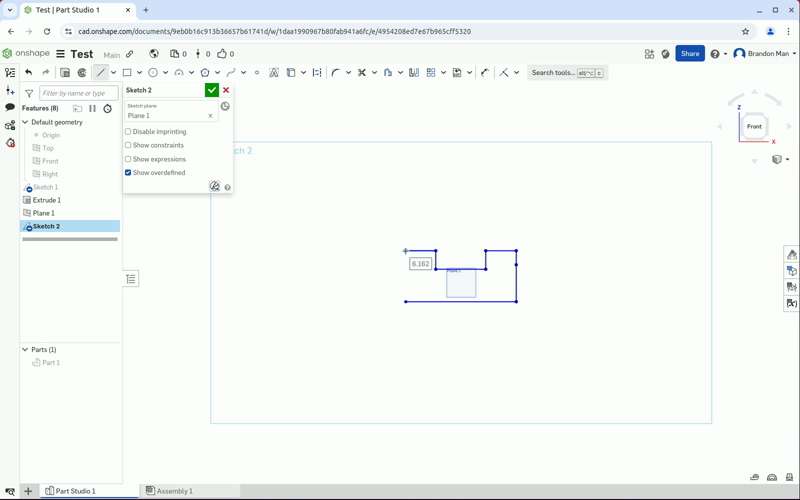
mouse_move(435, 250)
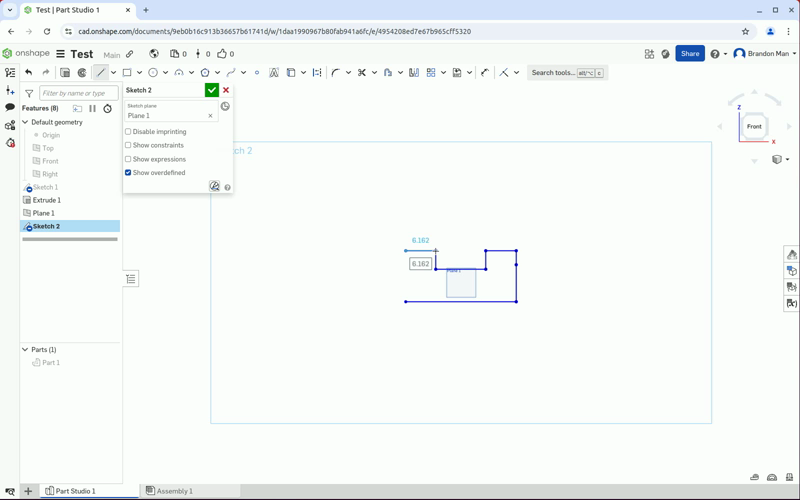
mouse_move(405, 264)
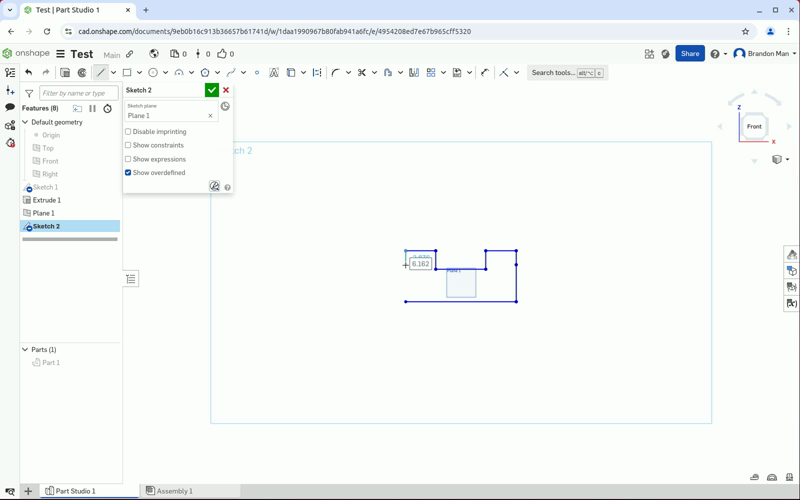
click(405, 264)
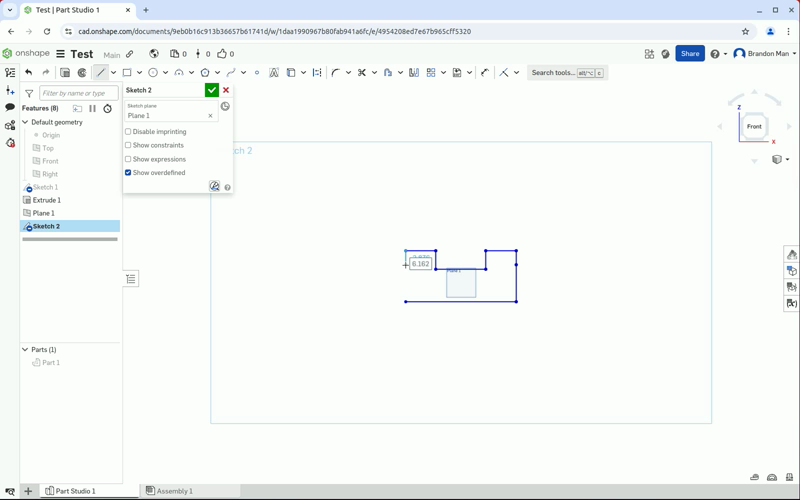
key_up(shift)
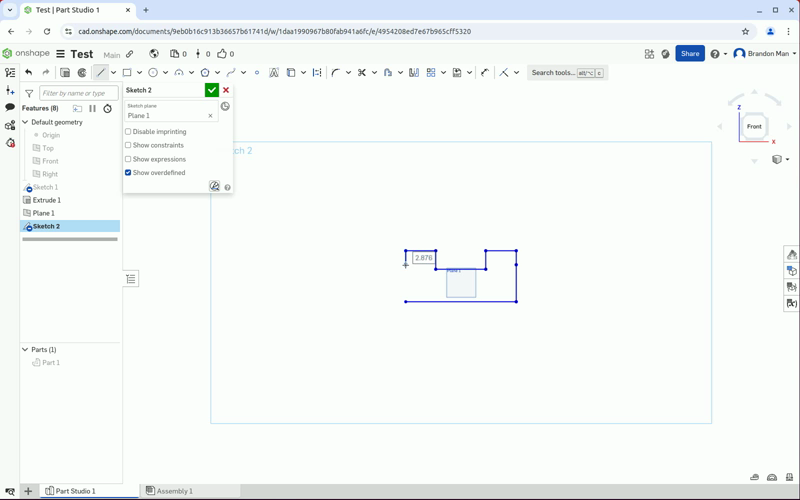
mouse_move(435, 264)
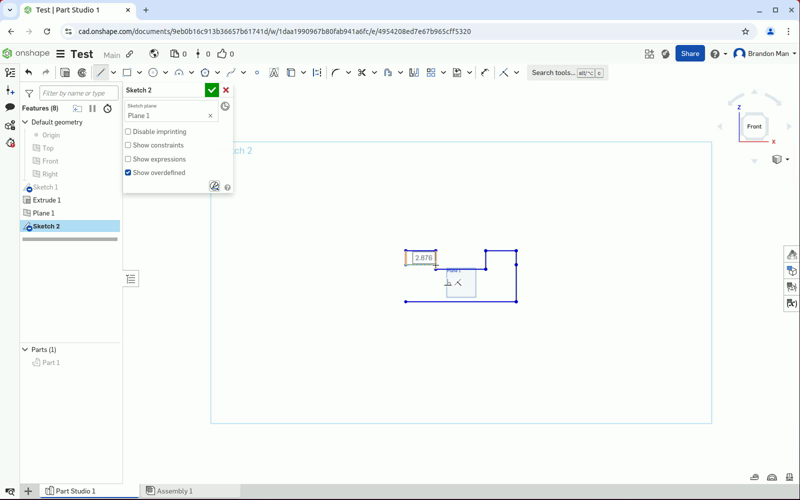
key_down(shift)
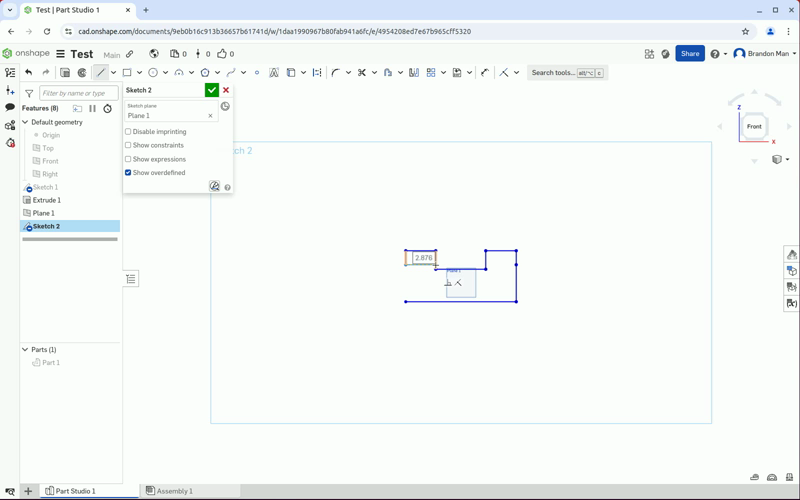
mouse_move(405, 301)
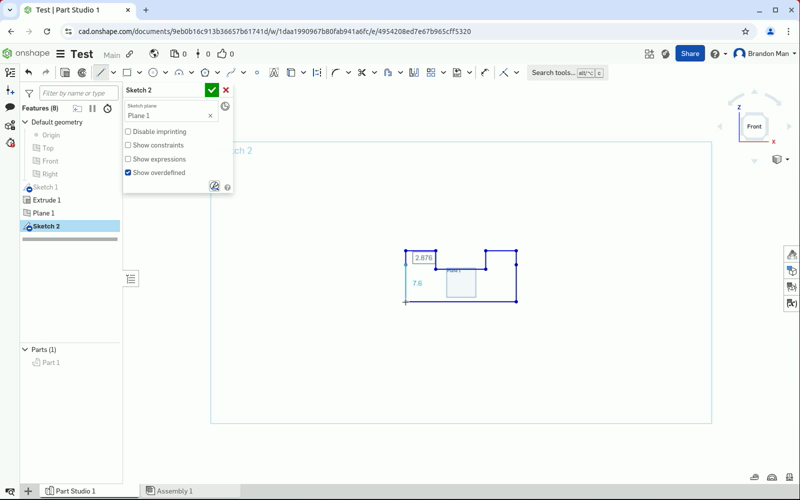
key_up(shift)
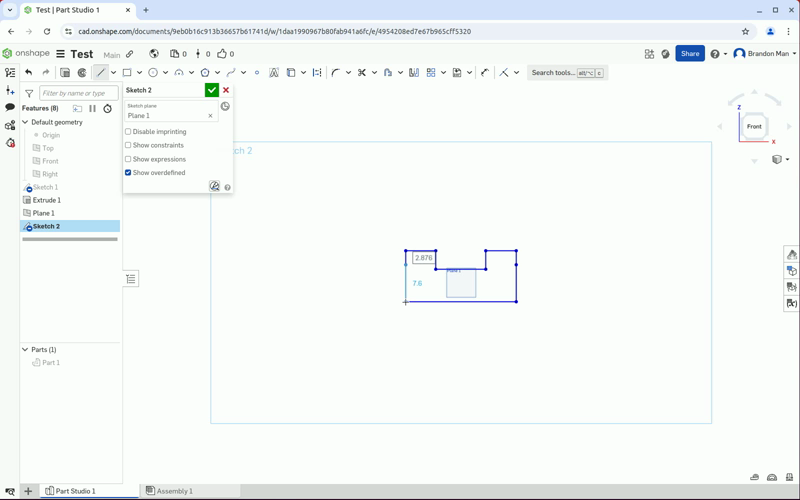
click(405, 301)
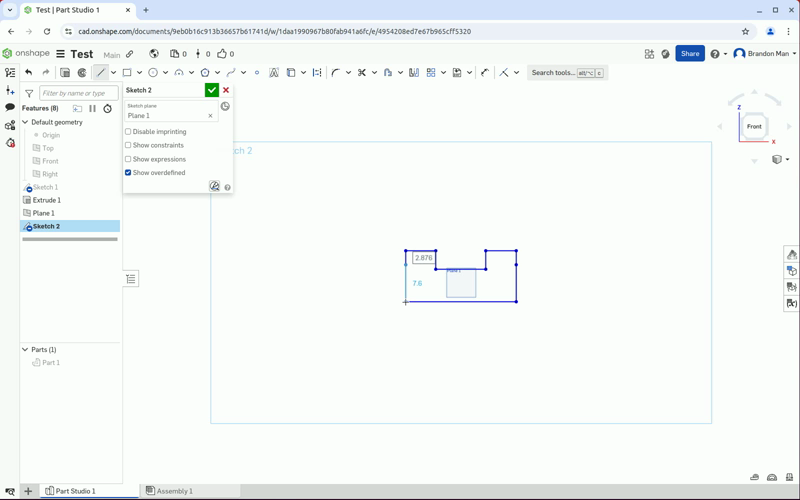
key(esc)
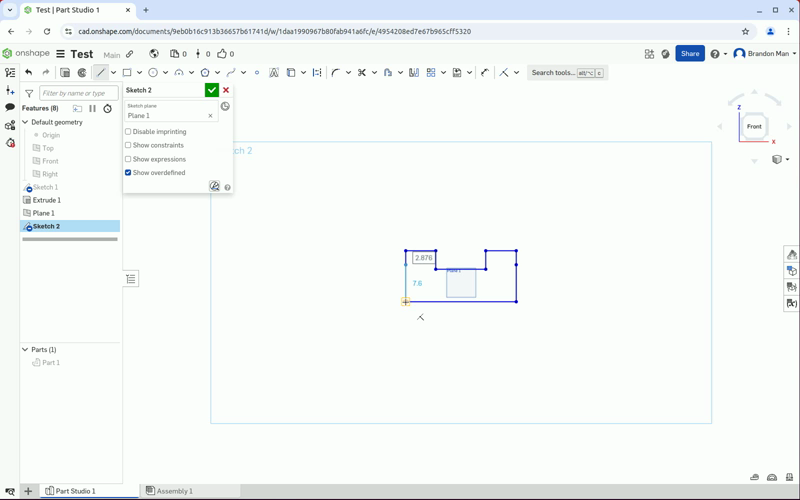
mouse_move(490, 257)
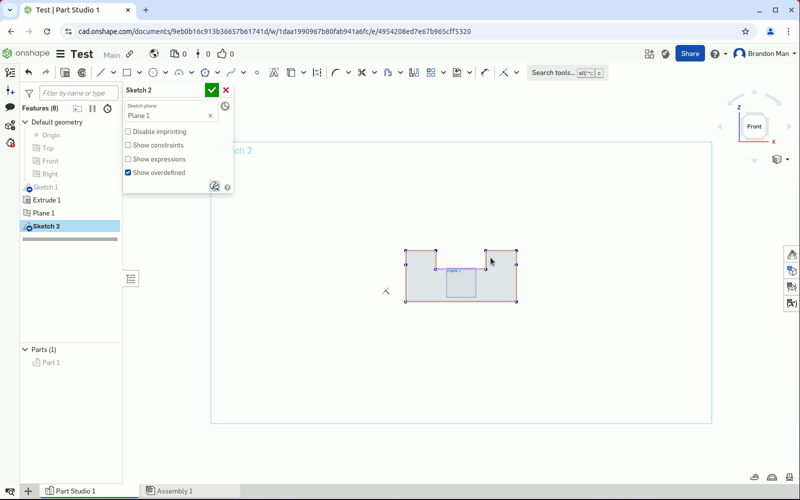
click(490, 257)
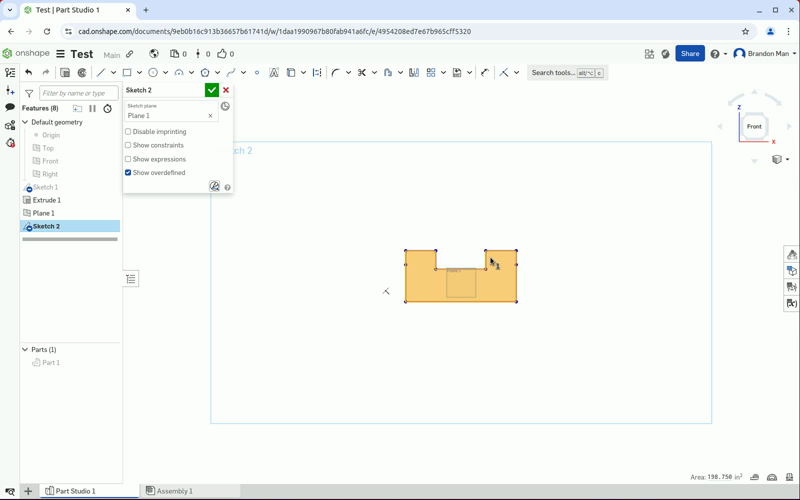
mouse_move(73, 352)
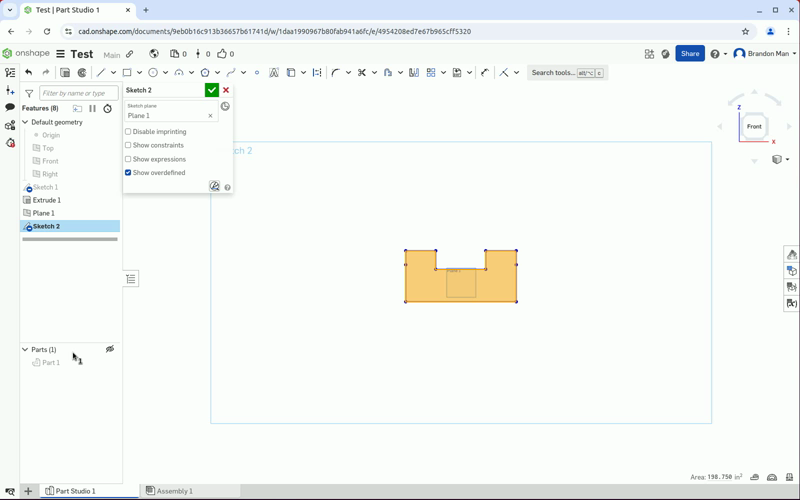
key(shift+y)
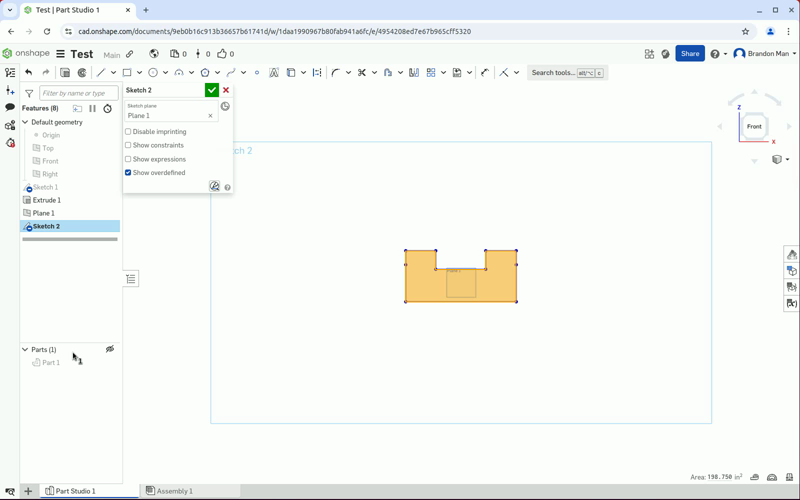
key(shift+e)
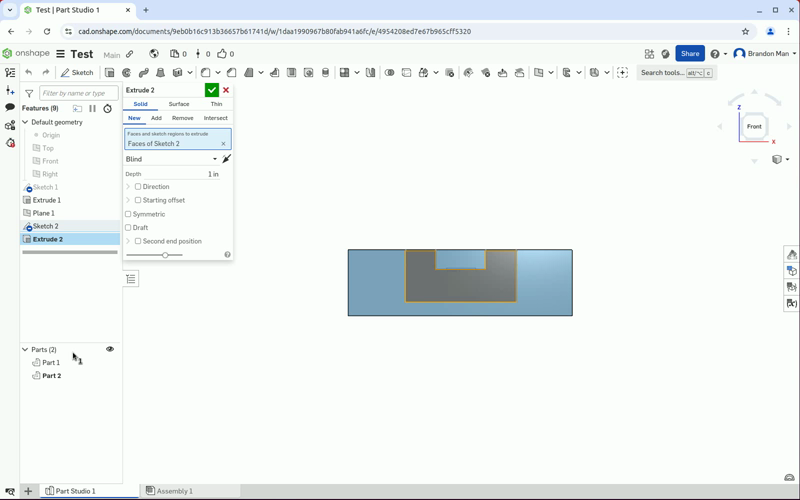
mouse_move(143, 106)
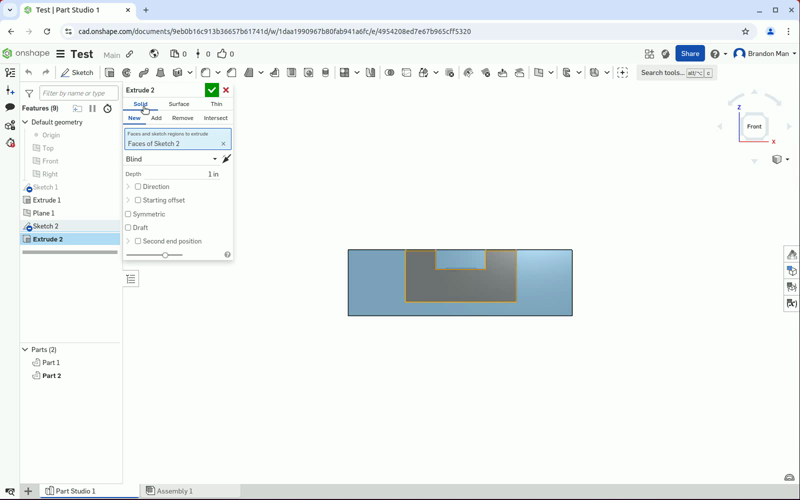
click(143, 106)
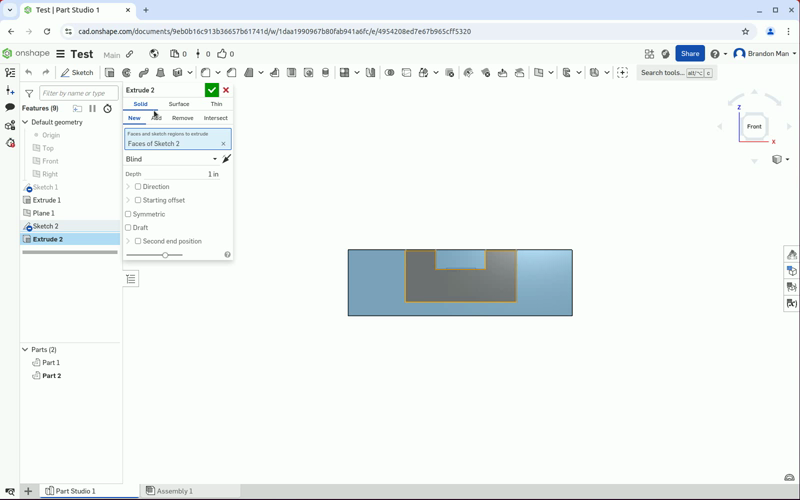
mouse_move(186, 120)
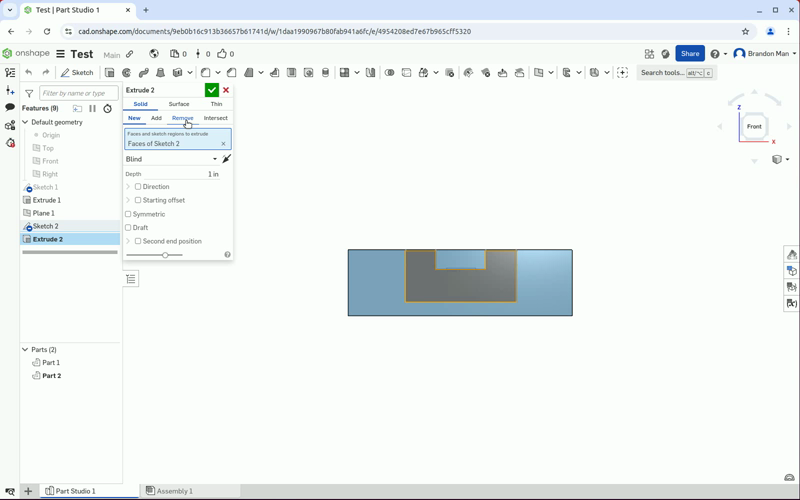
click(186, 120)
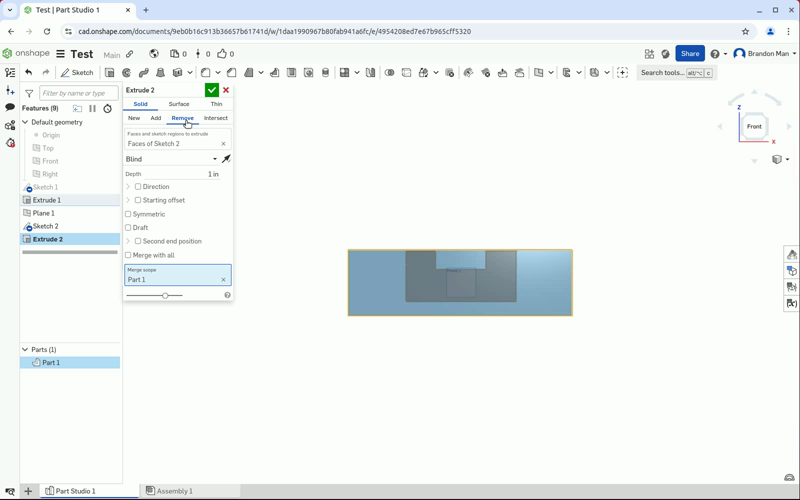
key(tab, 4)
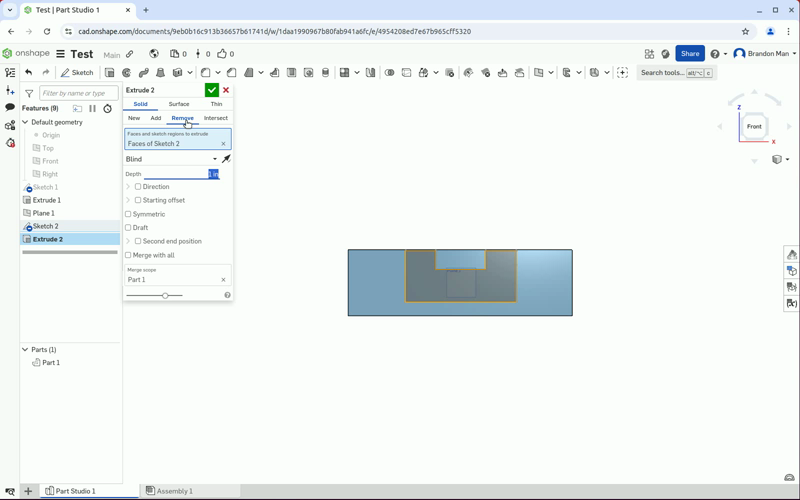
text(3.851)
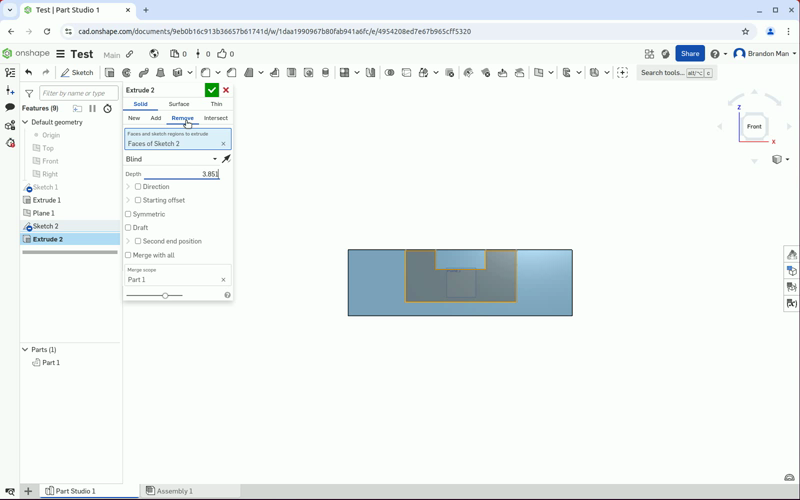
key(tab, 6)
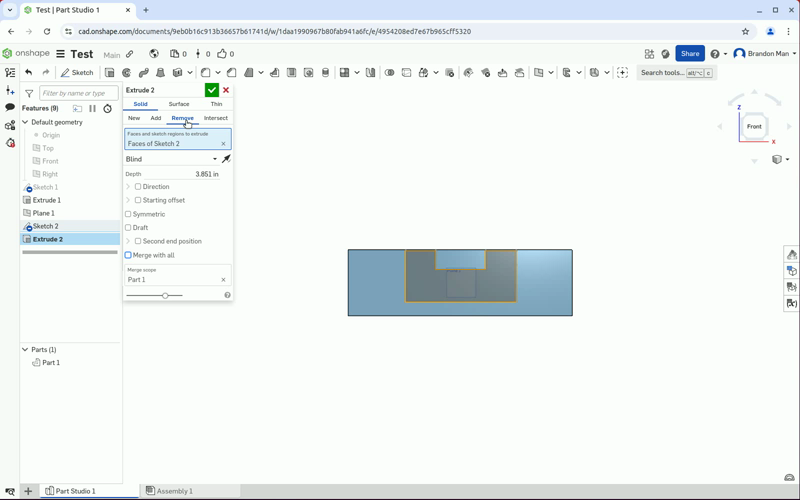
key(space)
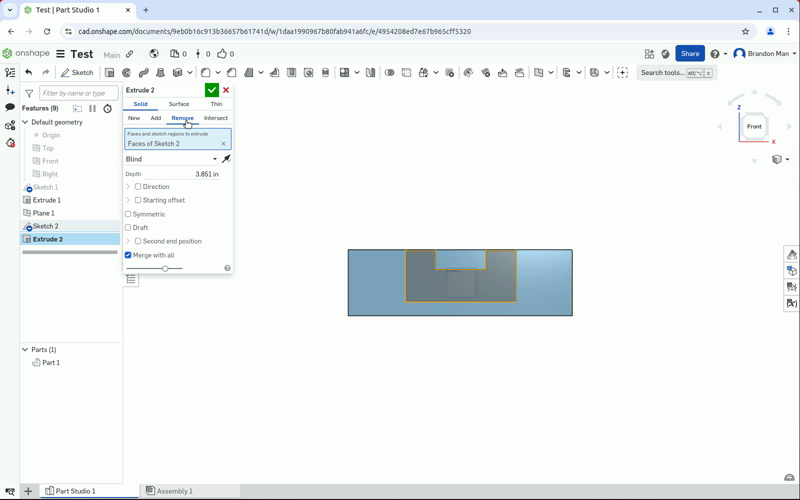
key(enter)
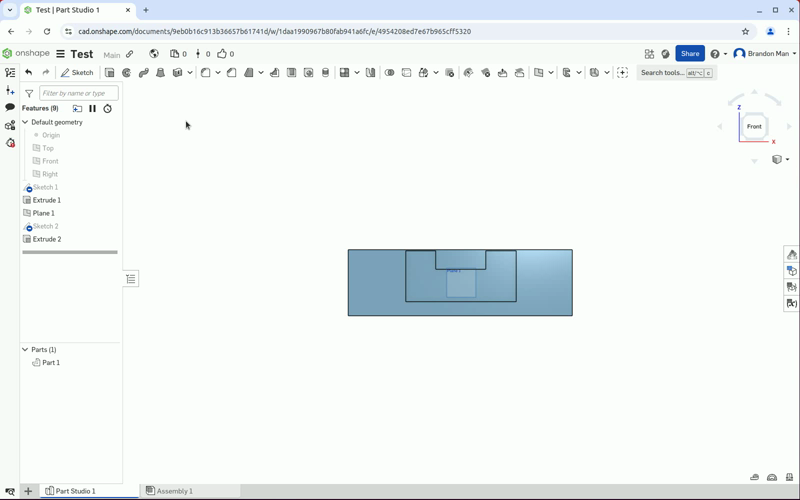
key(shift+h)
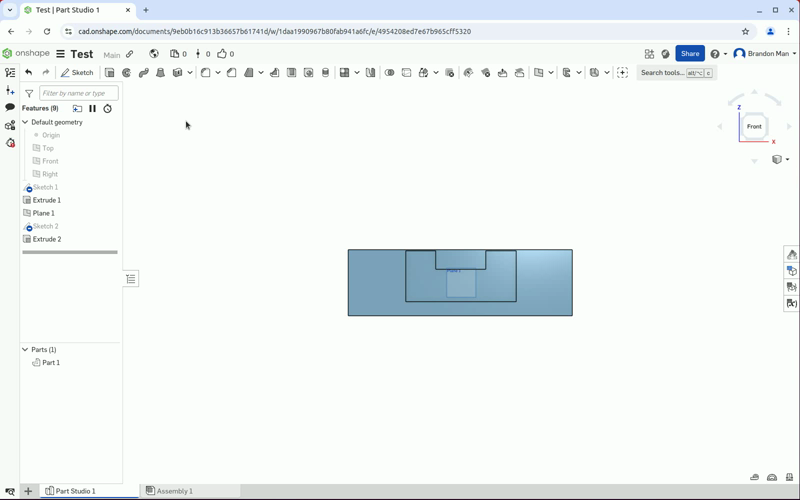
key(shift+h)
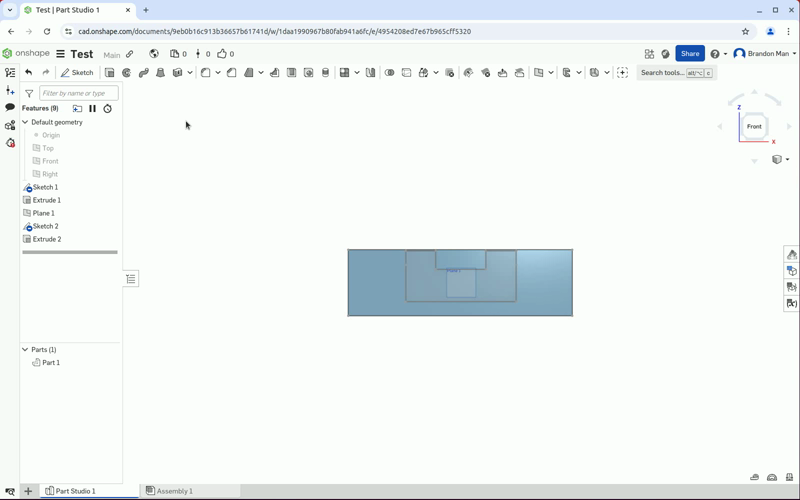
key(shift+7)
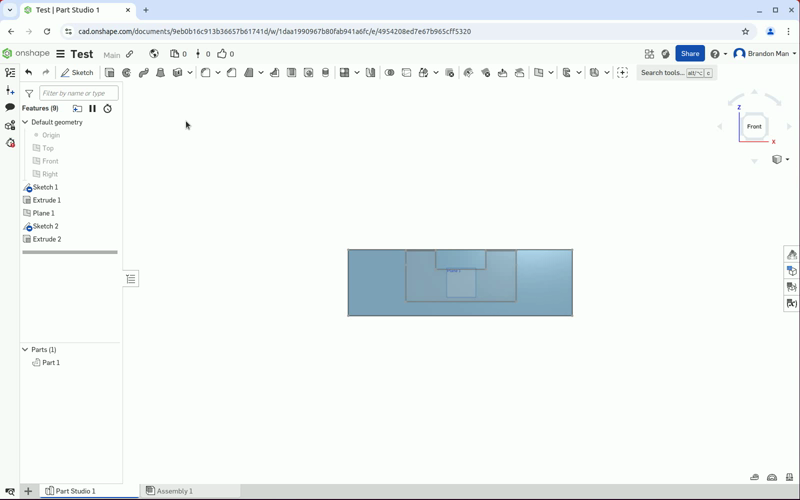
key(left, 2)
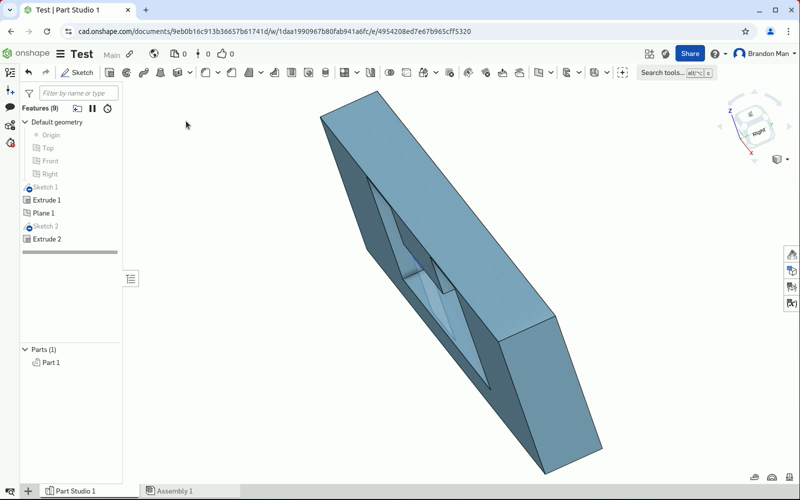
key(down, 2)
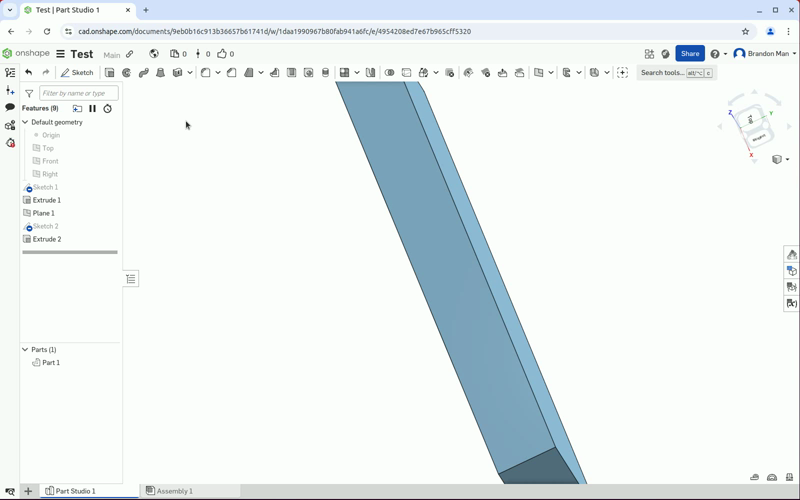
key(up, 2)
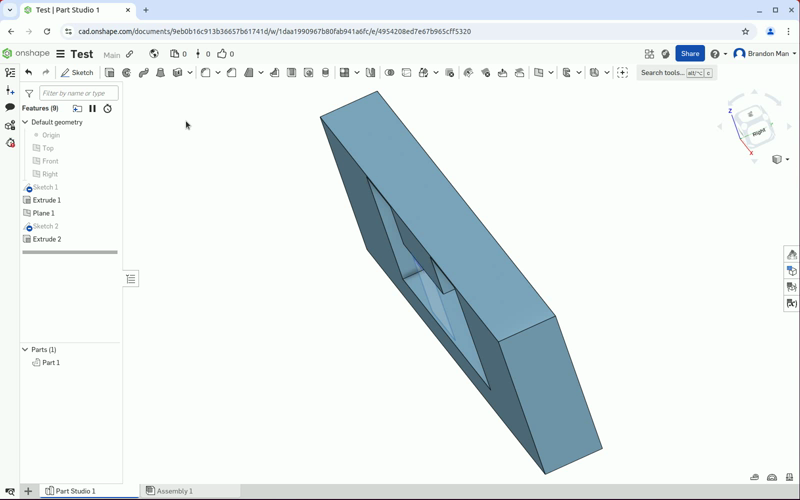
key(right, 2)
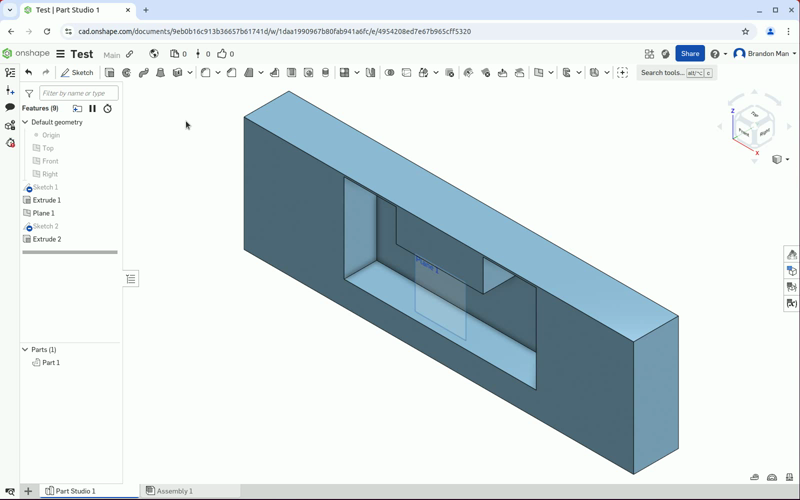
mouse_move(73, 189)
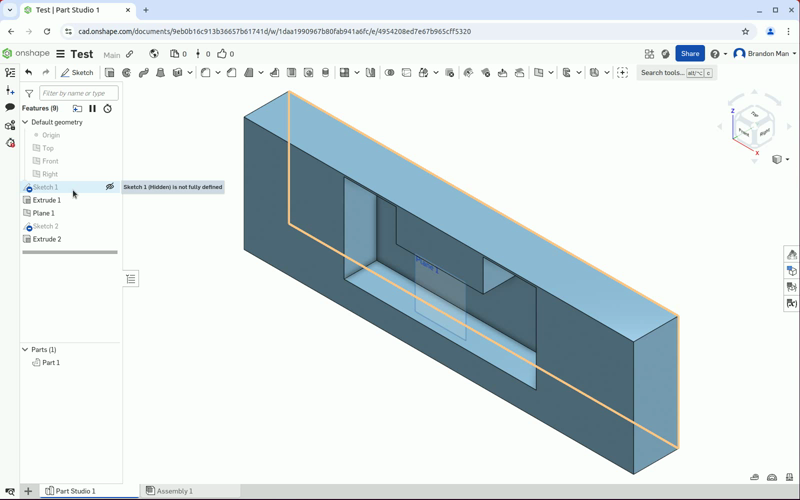
click(73, 189)